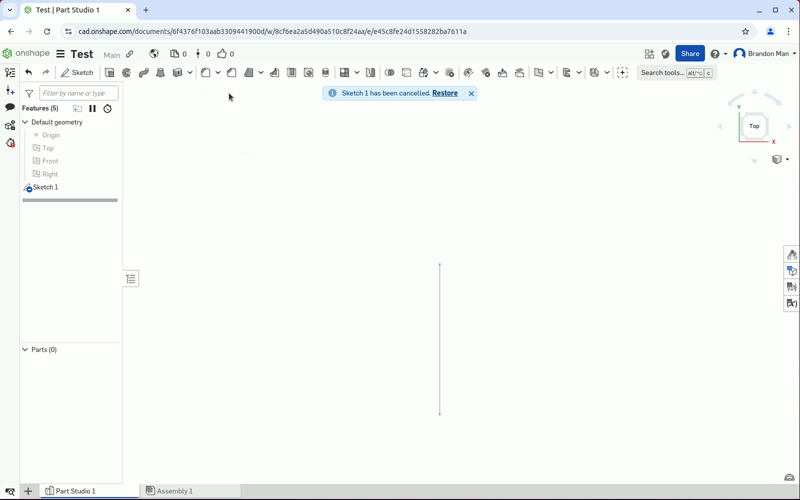
key(shift+h)
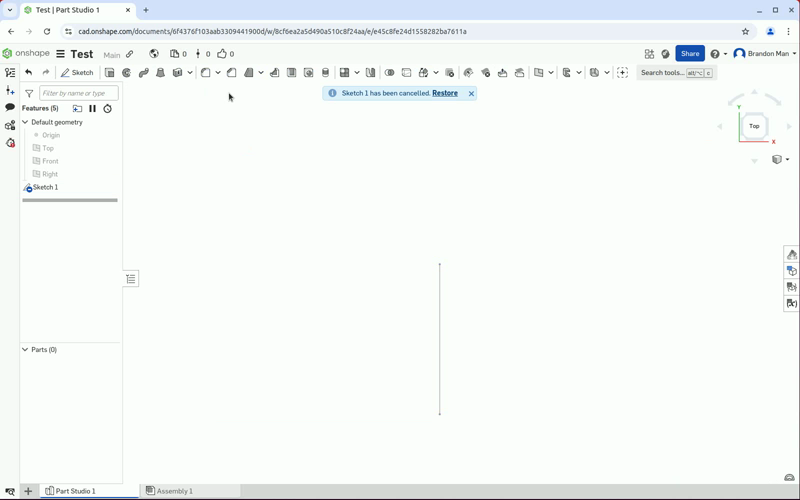
key(shift+s)
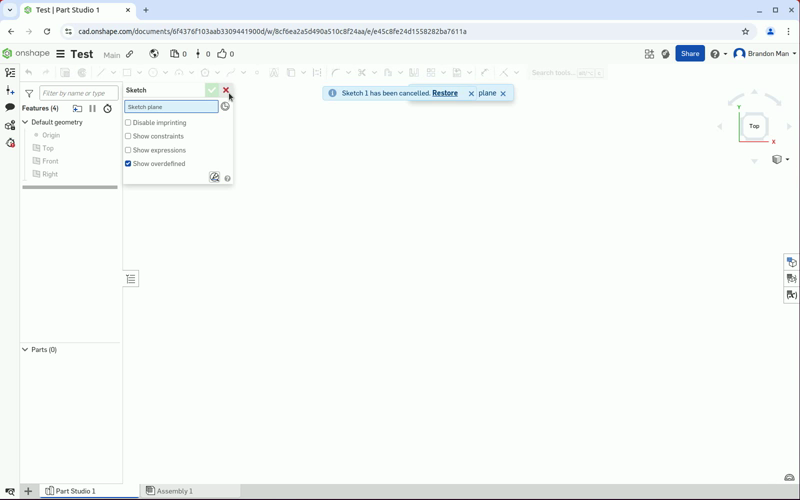
mouse_move(73, 150)
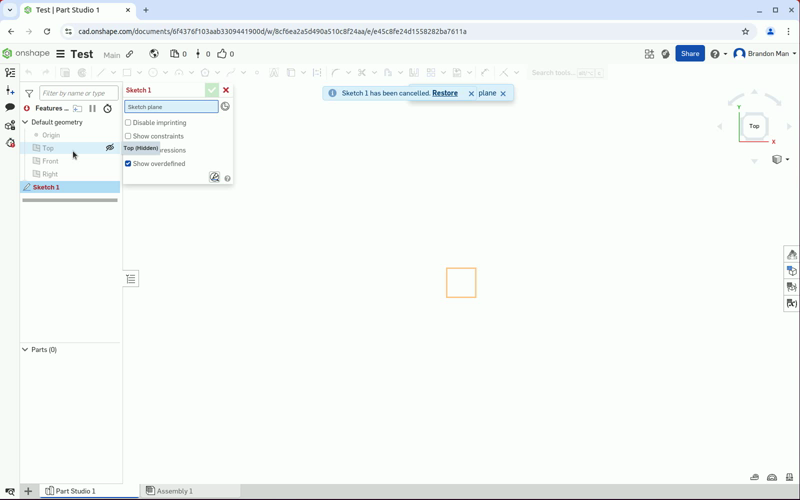
click(73, 150)
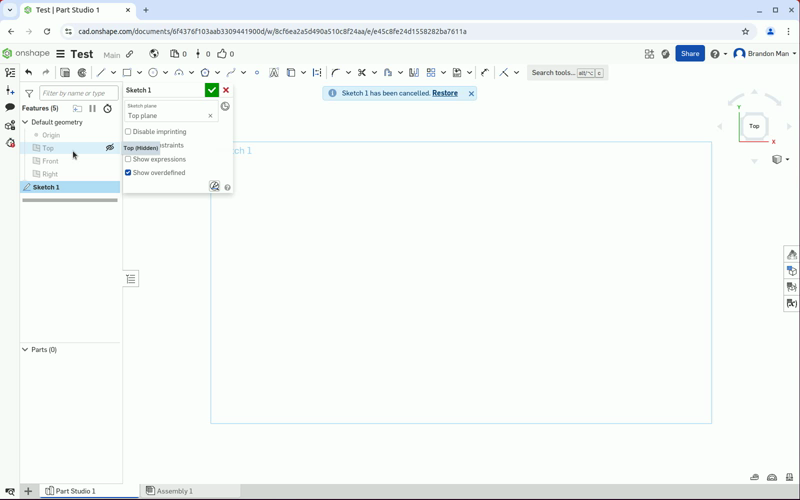
mouse_move(73, 352)
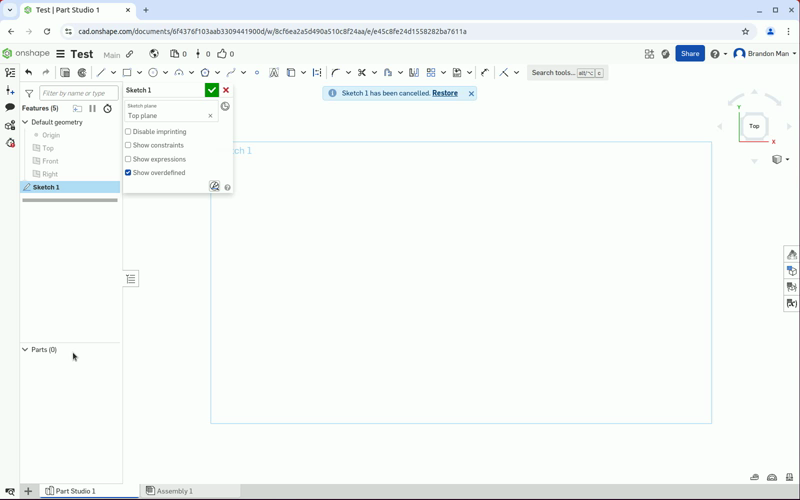
key(y)
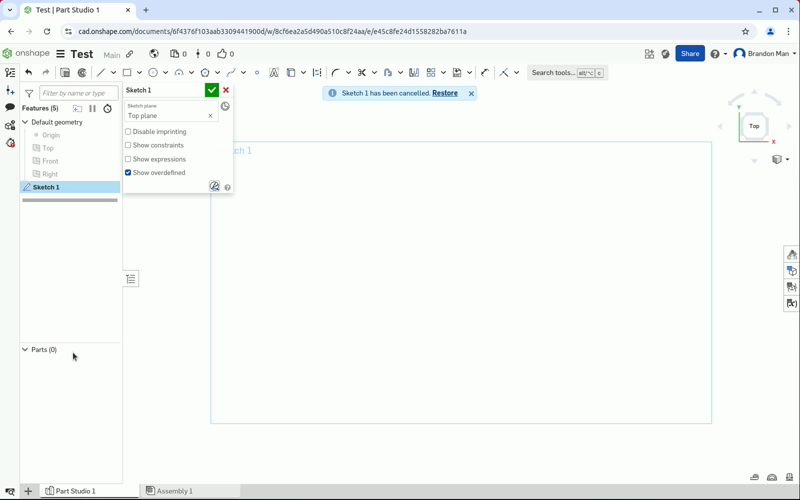
key(c)
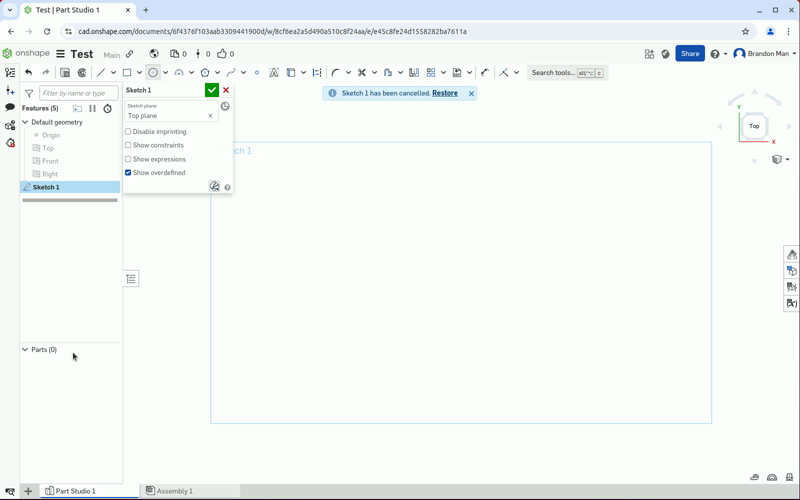
key_down(shift)
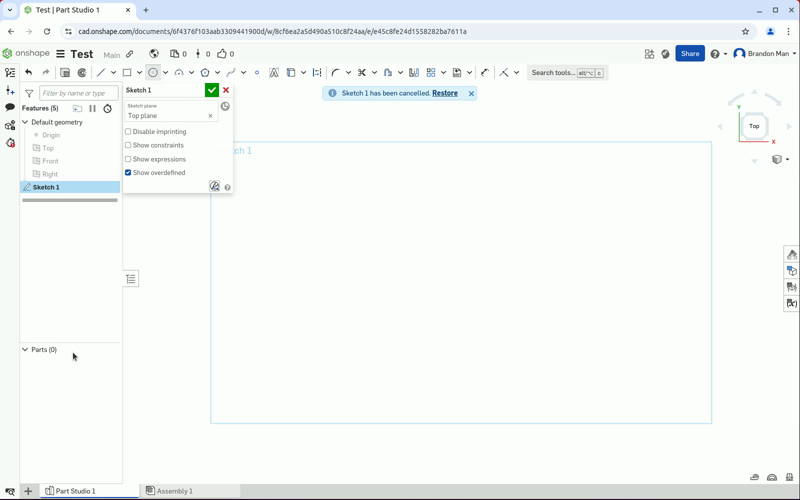
mouse_move(461, 282)
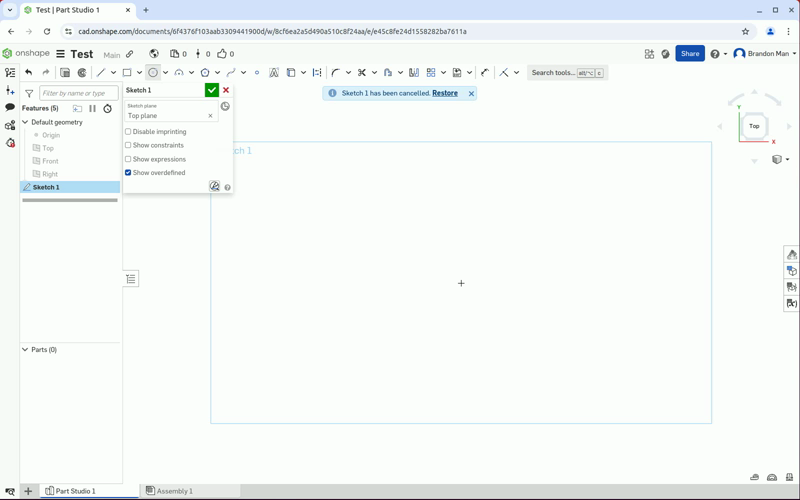
click(461, 282)
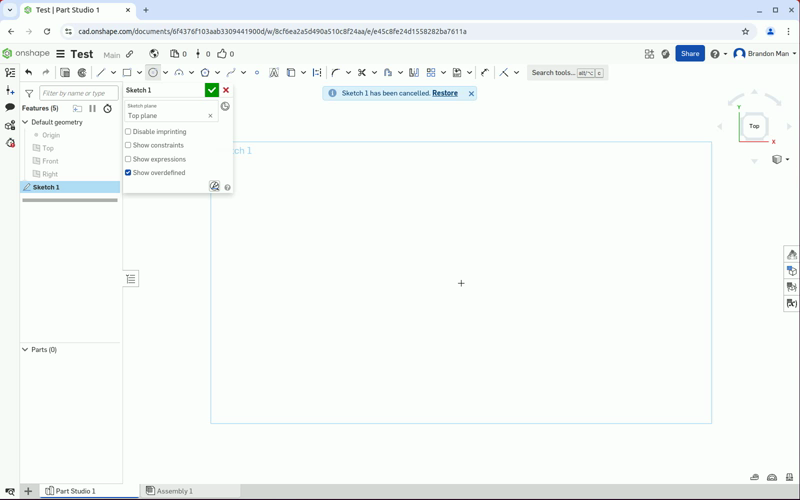
key_up(shift)
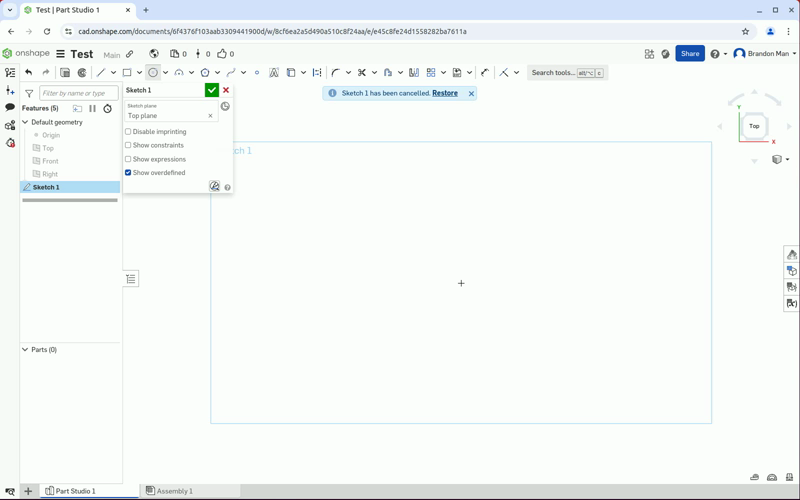
mouse_move(544, 282)
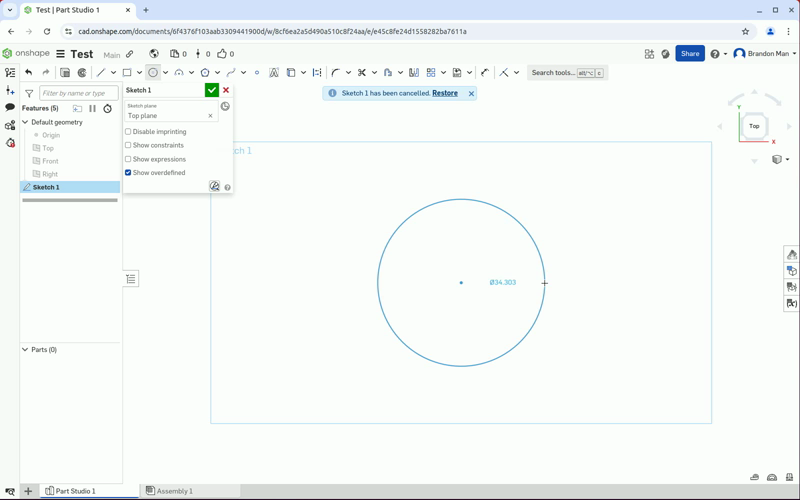
click(544, 282)
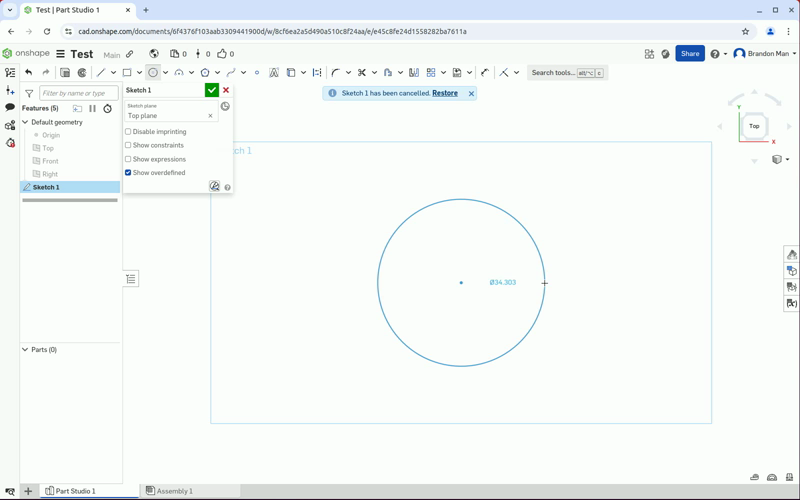
key(esc)
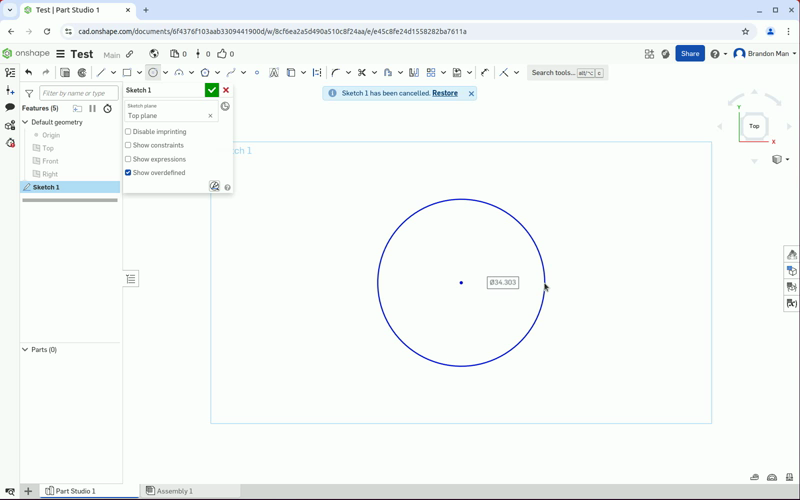
mouse_move(452, 306)
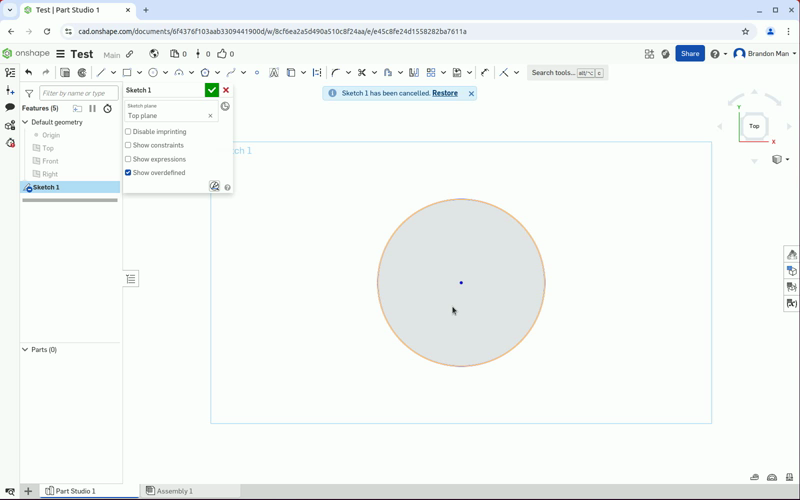
click(452, 306)
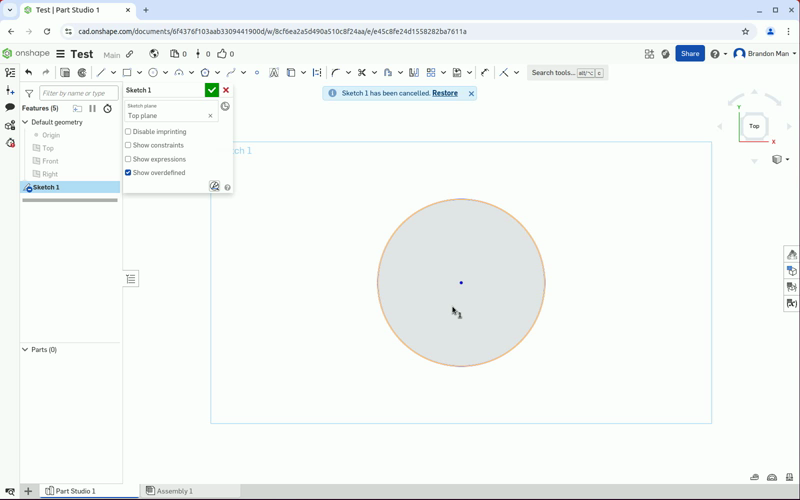
mouse_move(73, 352)
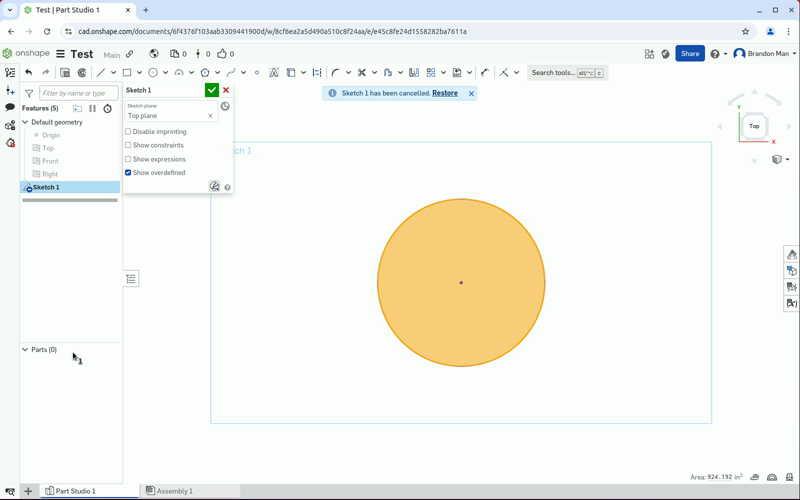
key(shift+y)
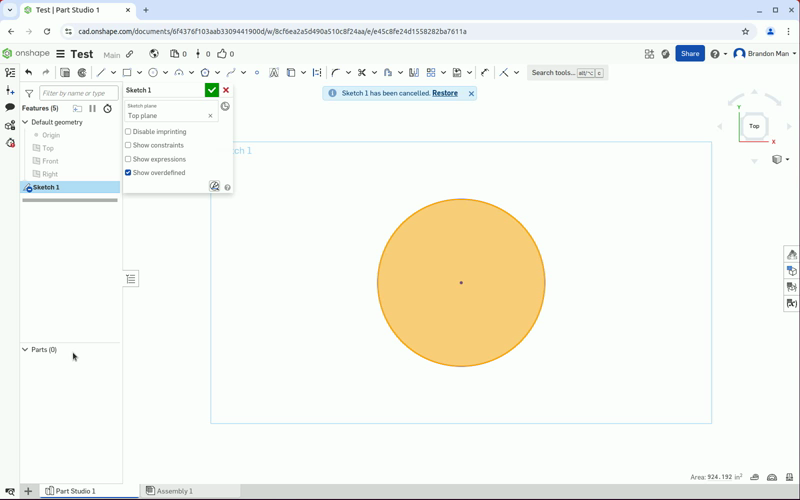
key(shift+e)
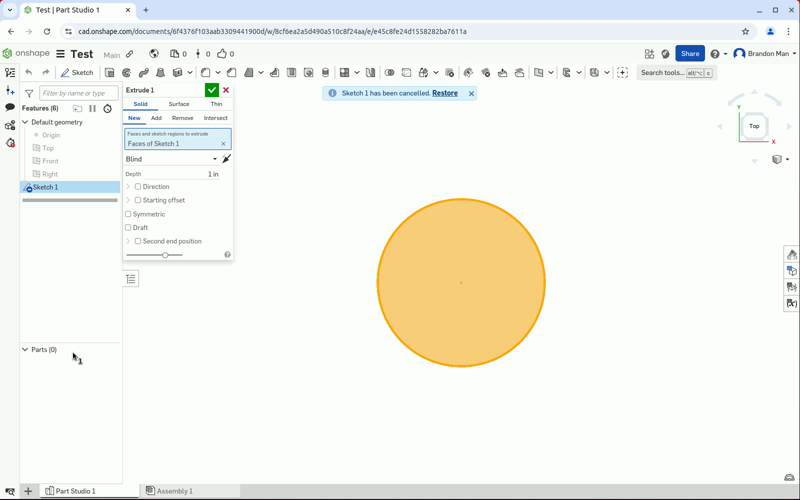
mouse_move(143, 106)
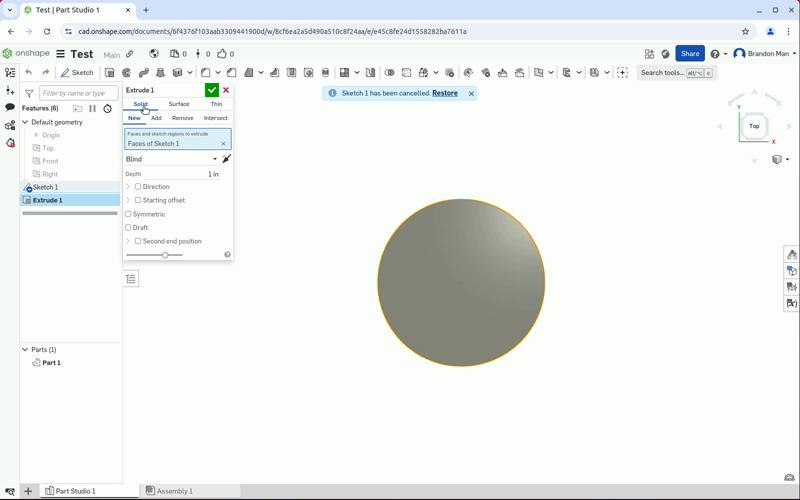
click(143, 106)
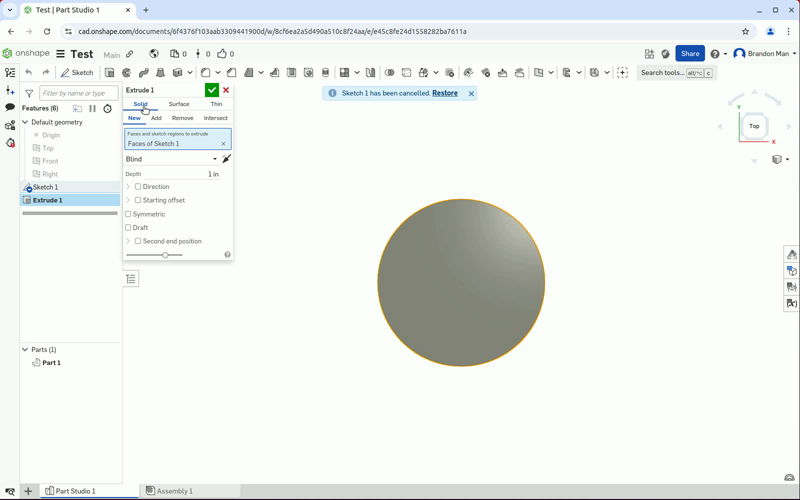
mouse_move(137, 120)
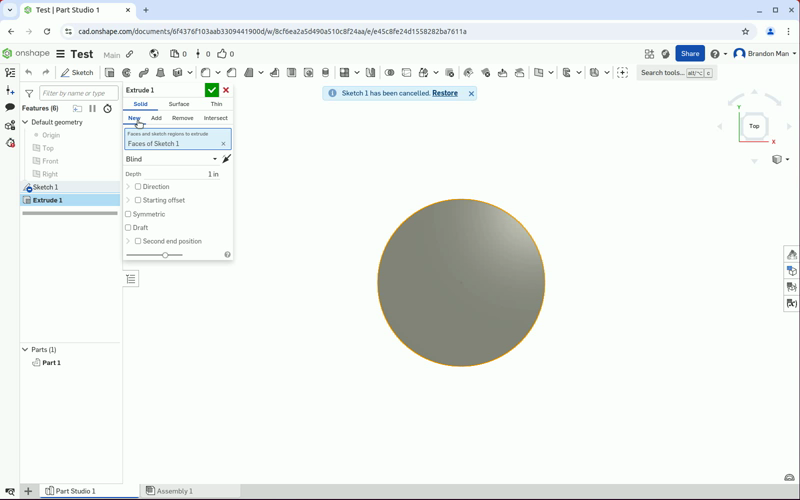
click(137, 120)
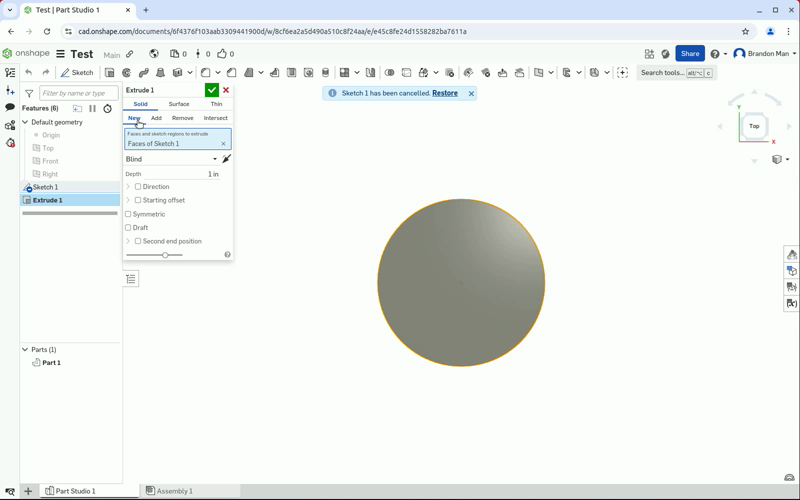
key(tab, 4)
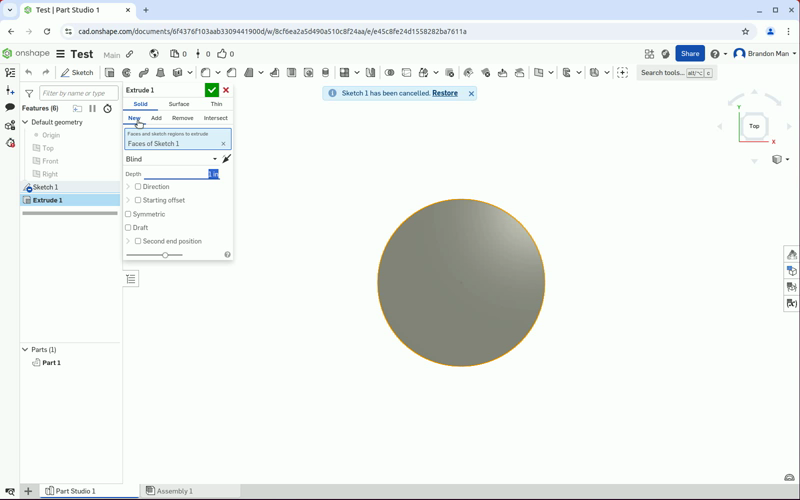
text(23.108)
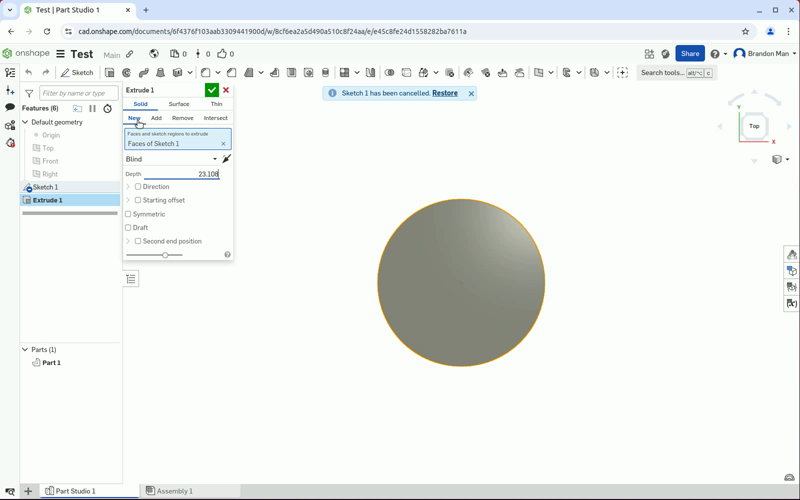
key(enter)
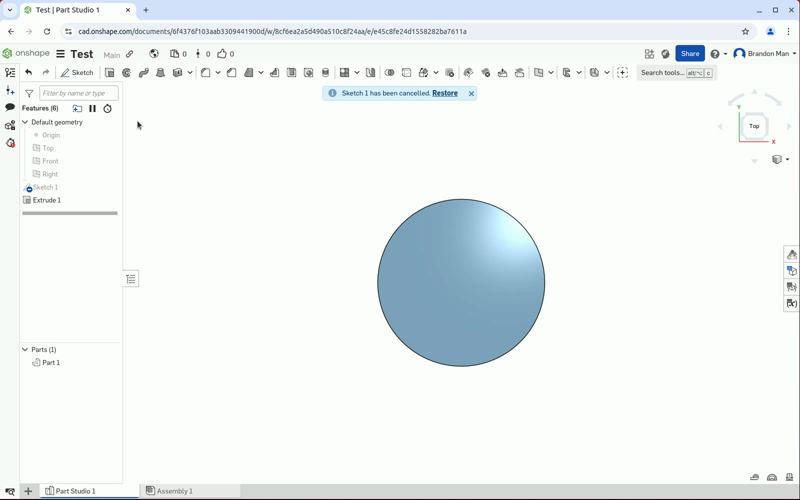
key(shift+h)
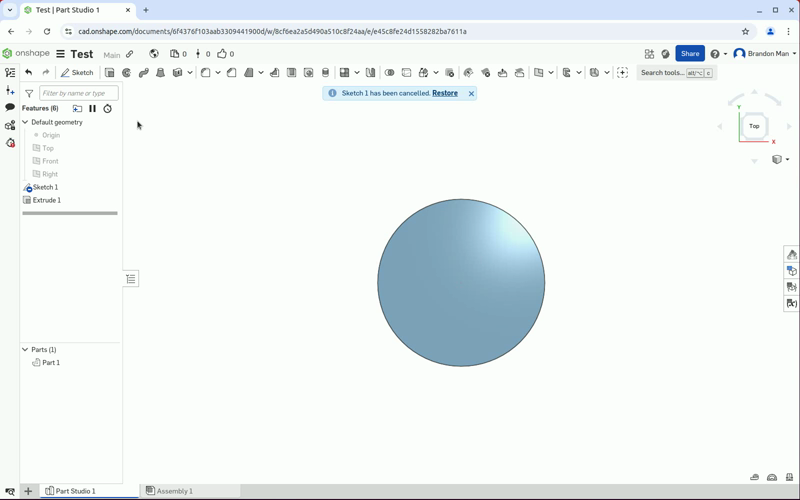
key(shift+h)
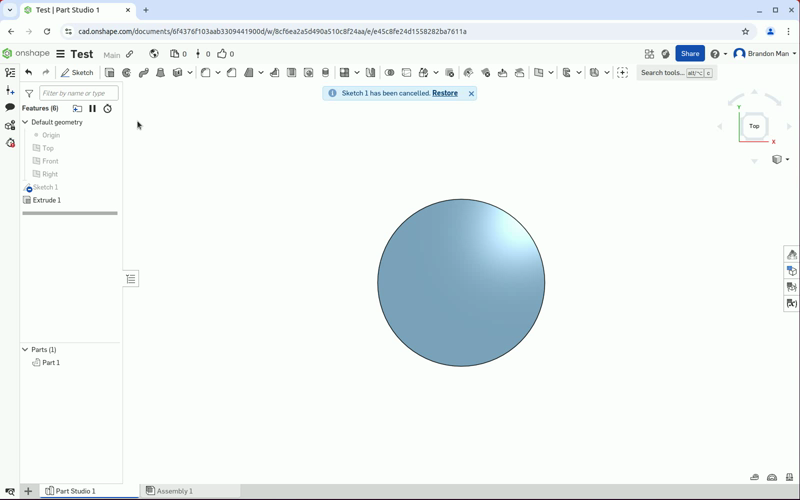
mouse_move(73, 189)
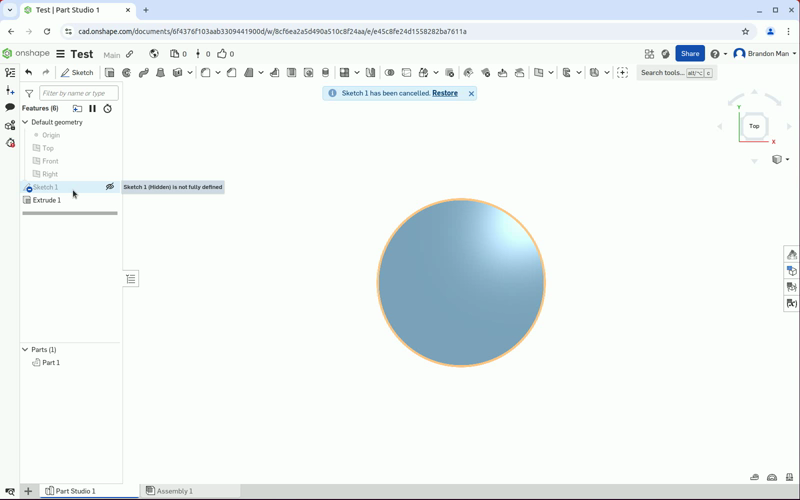
click(73, 189)
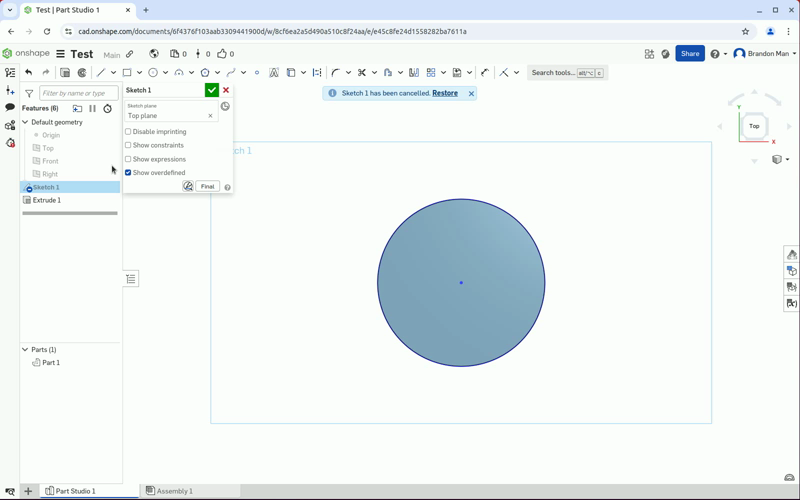
mouse_move(229, 92)
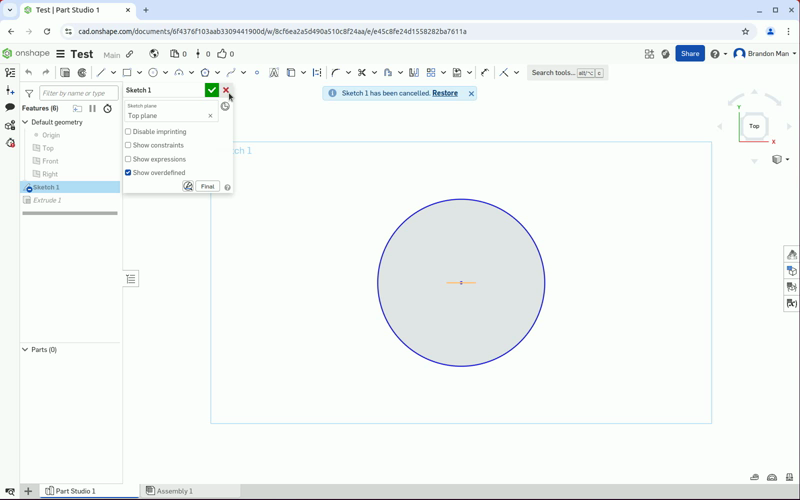
click(229, 92)
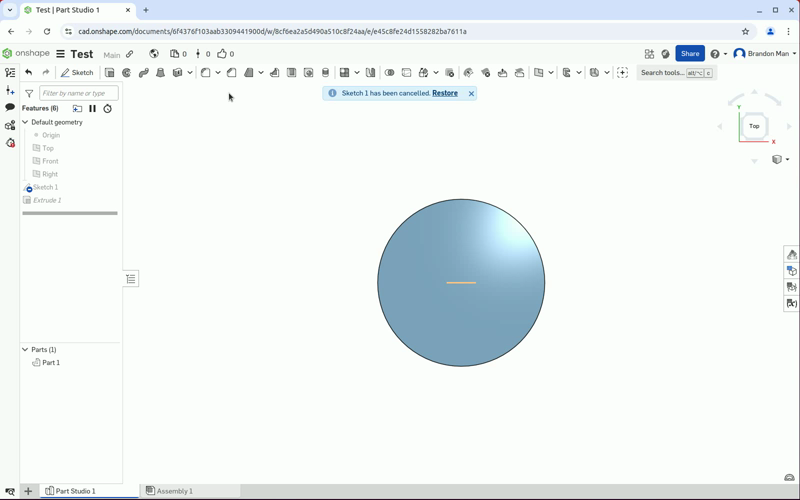
mouse_move(541, 75)
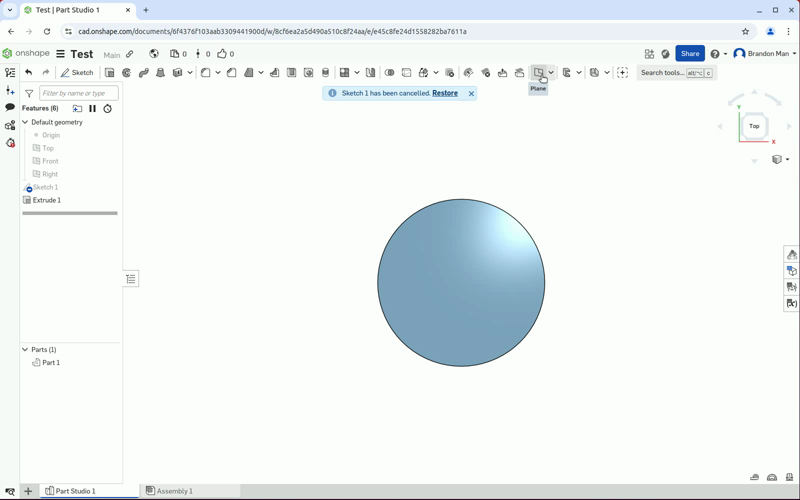
click(541, 75)
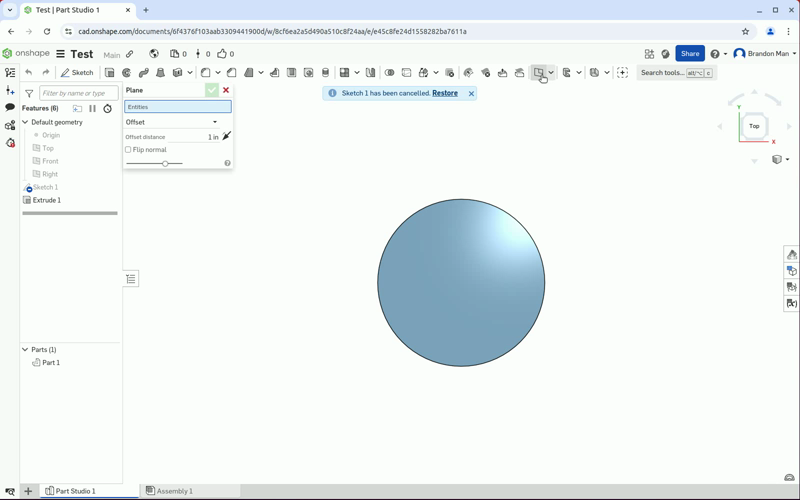
mouse_move(73, 150)
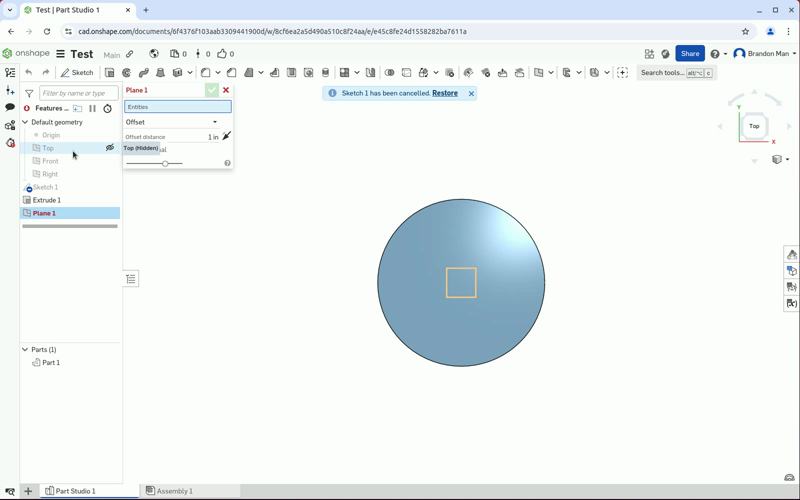
click(73, 150)
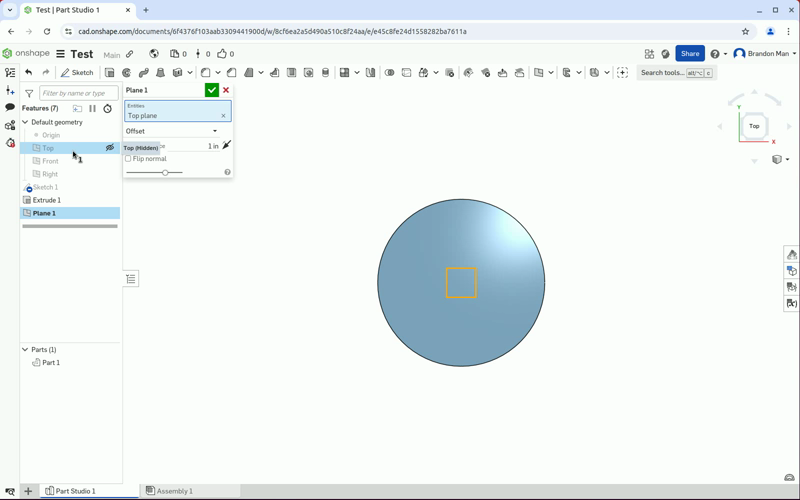
key(tab, 2)
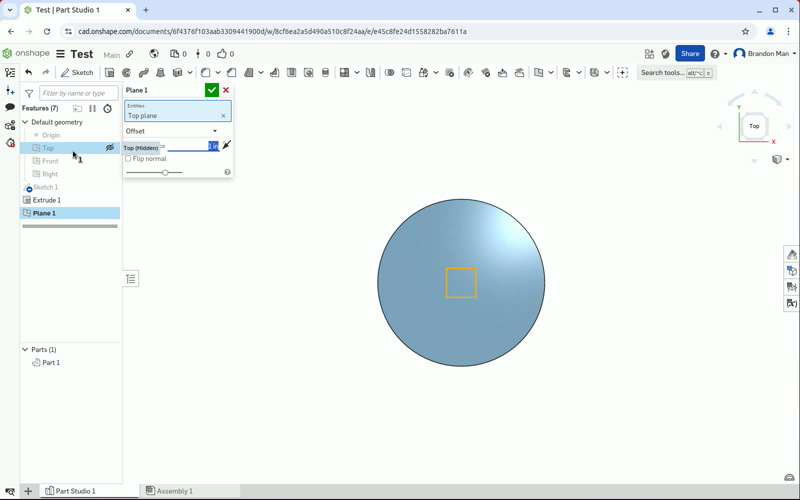
text(23.108)
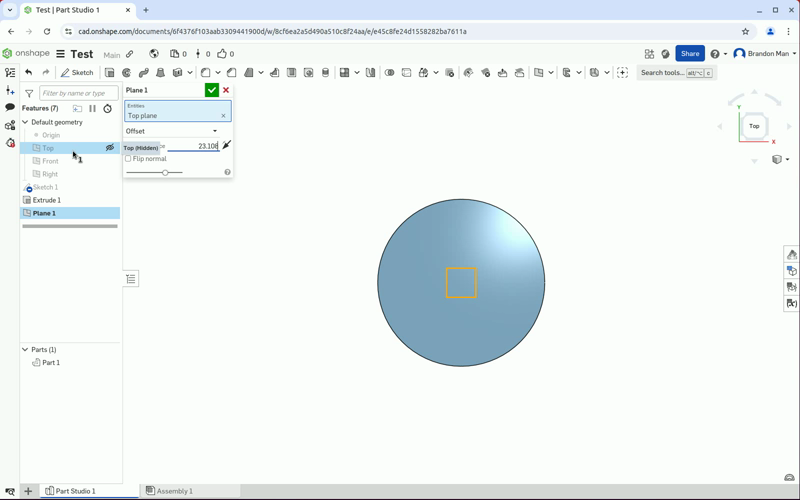
key(enter, 2)
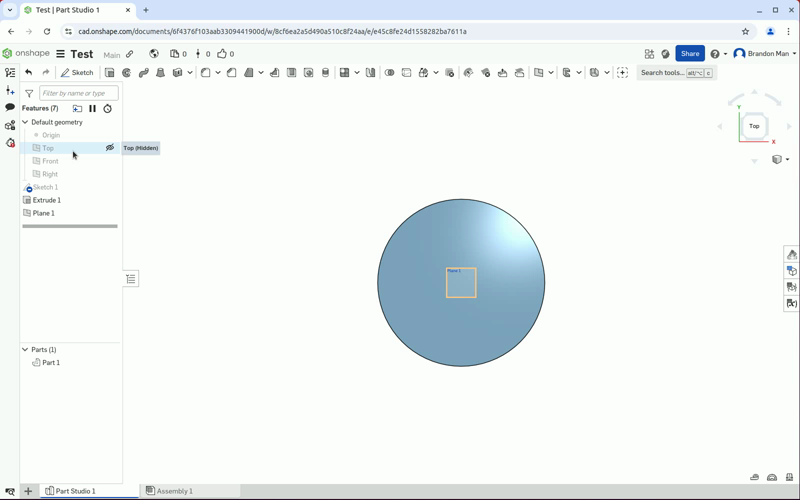
key(shift+s)
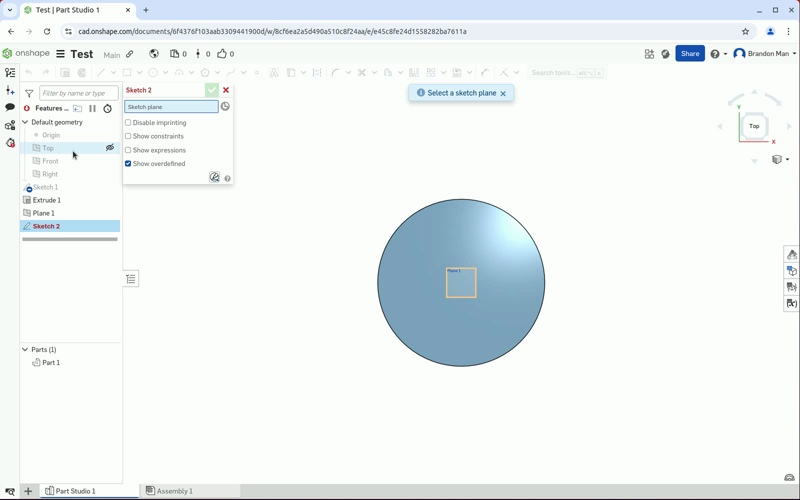
mouse_move(73, 215)
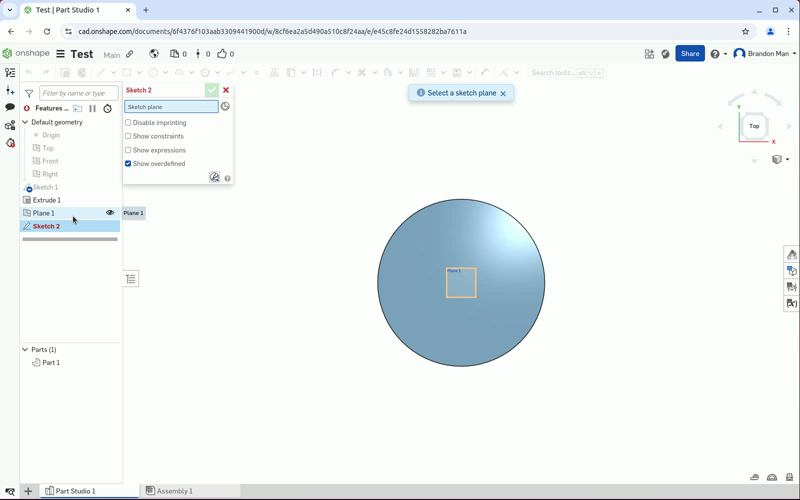
click(73, 215)
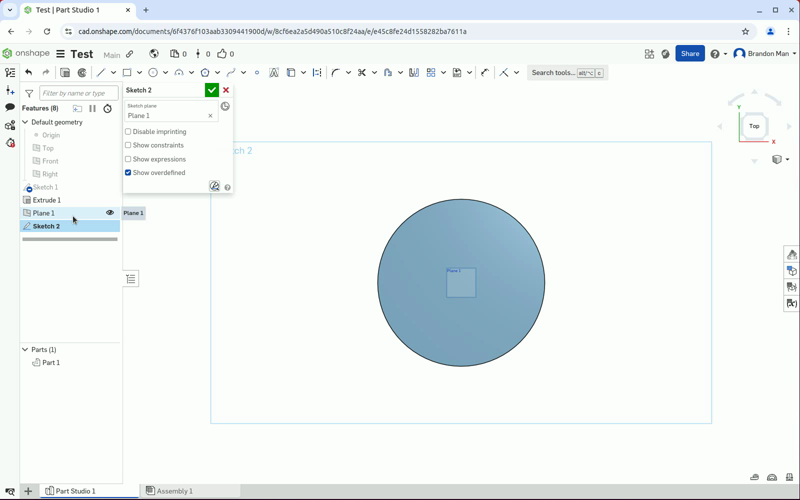
mouse_move(73, 352)
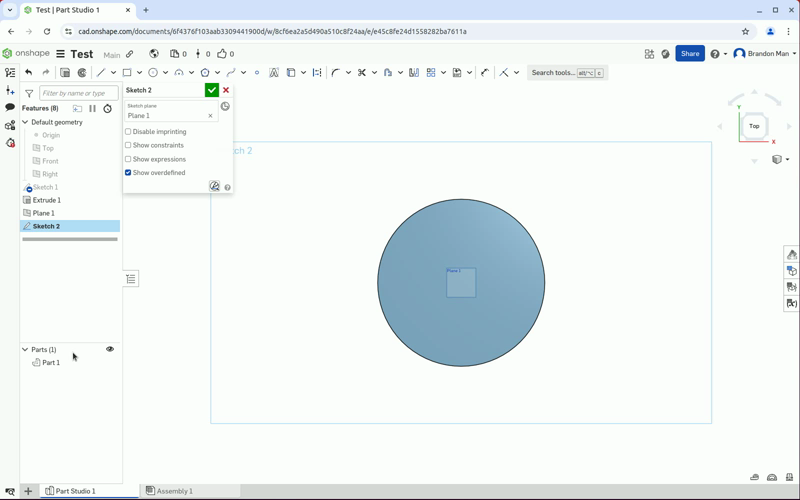
key(y)
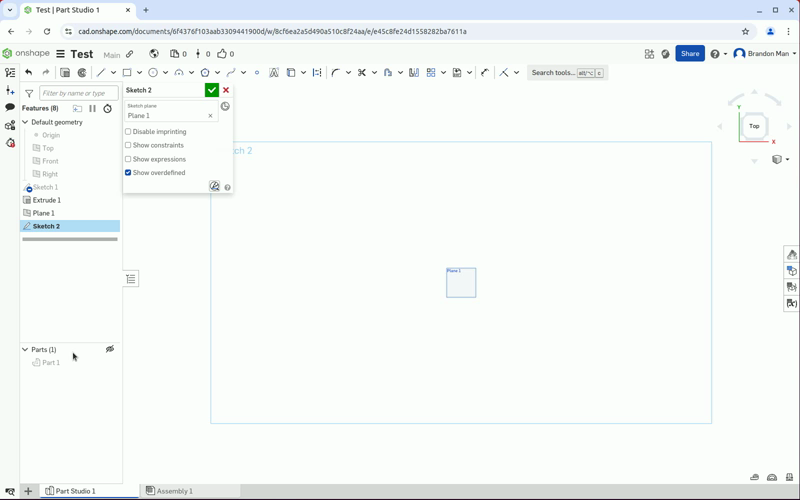
key(c)
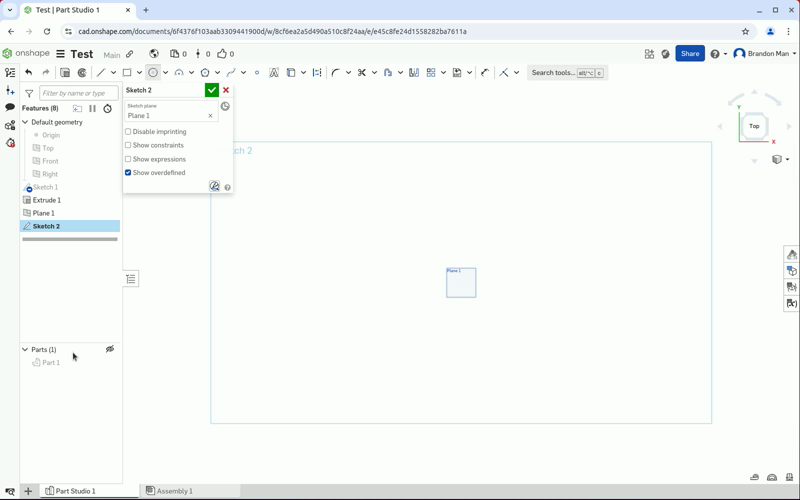
key_down(shift)
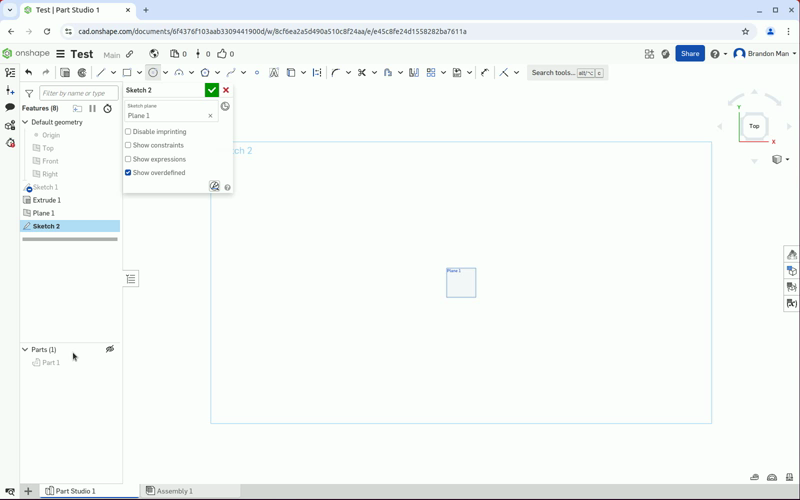
mouse_move(461, 282)
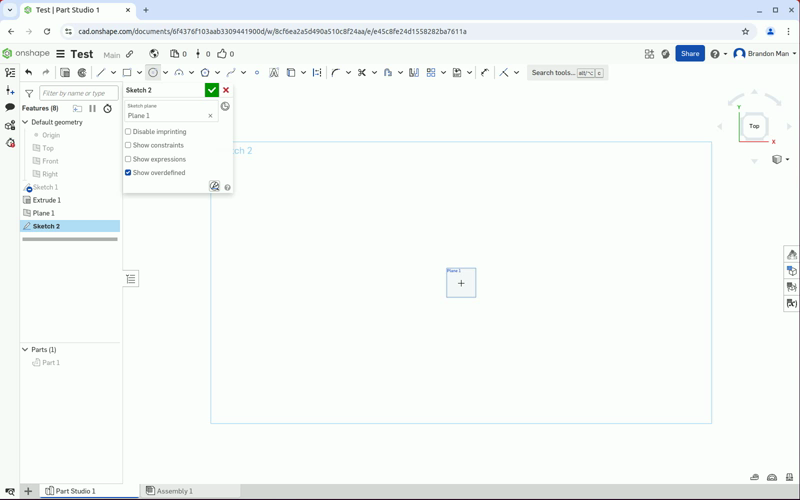
click(461, 282)
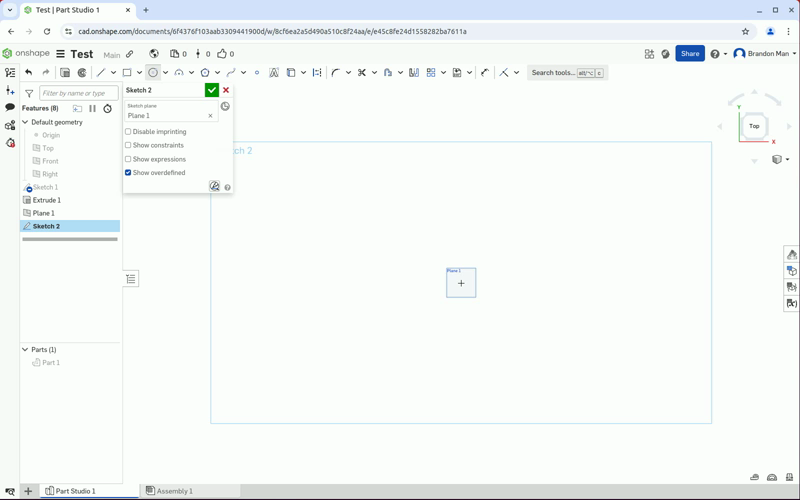
key_up(shift)
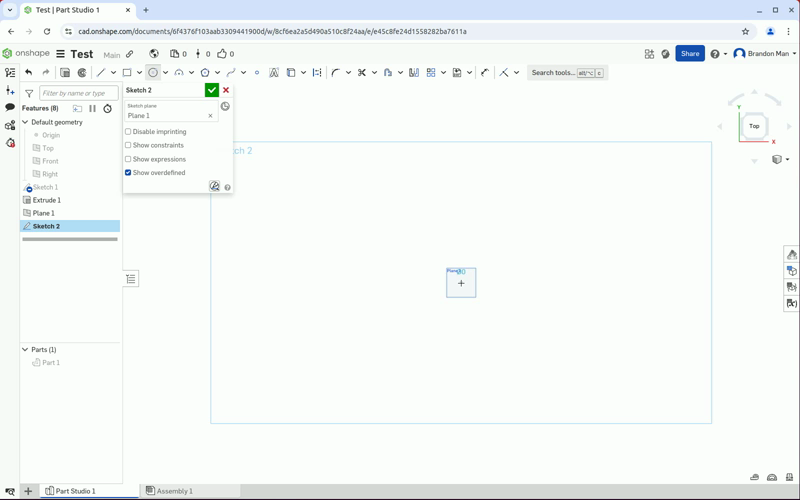
mouse_move(559, 282)
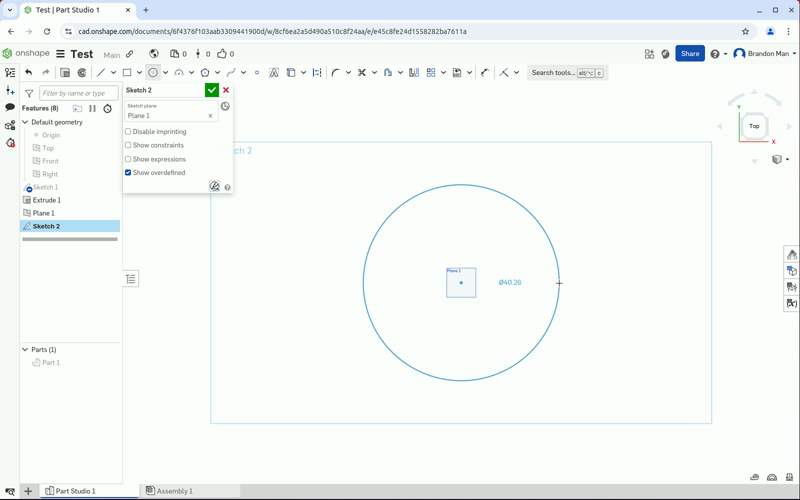
click(559, 282)
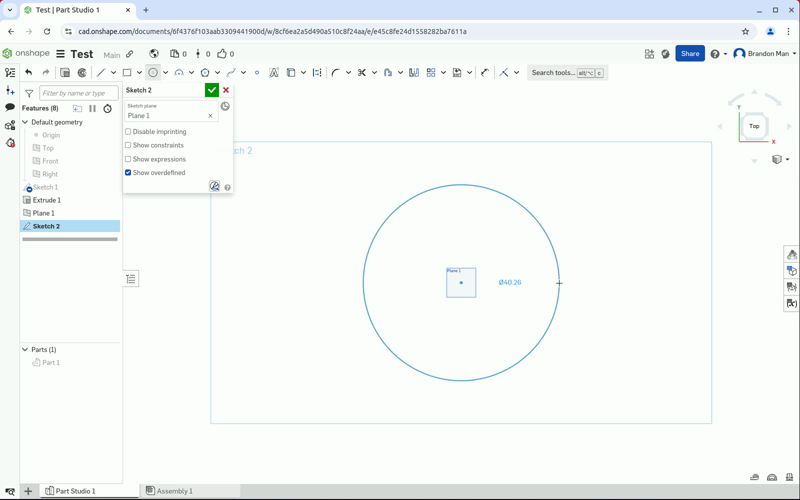
key(esc)
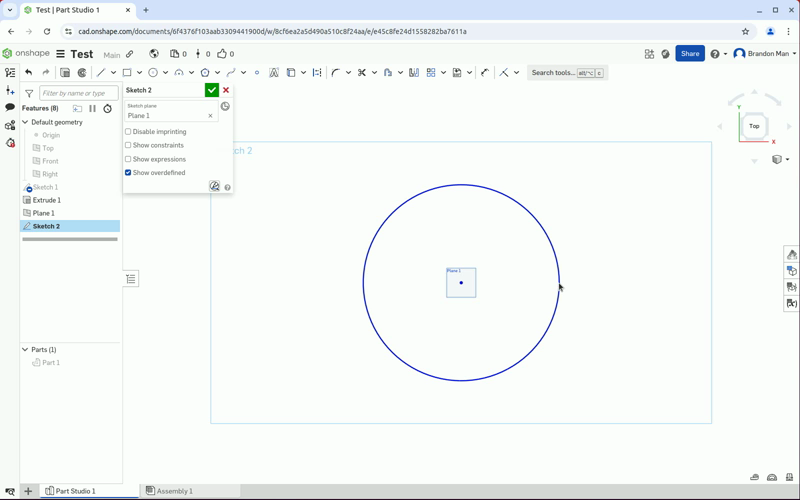
key(c)
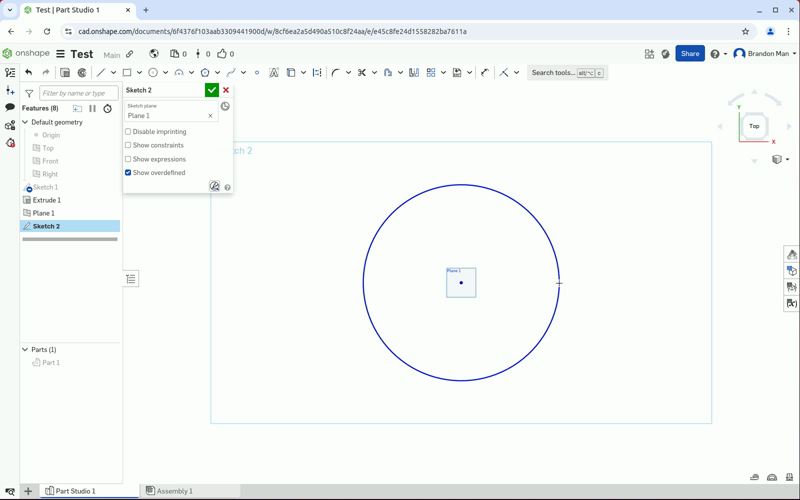
key_down(shift)
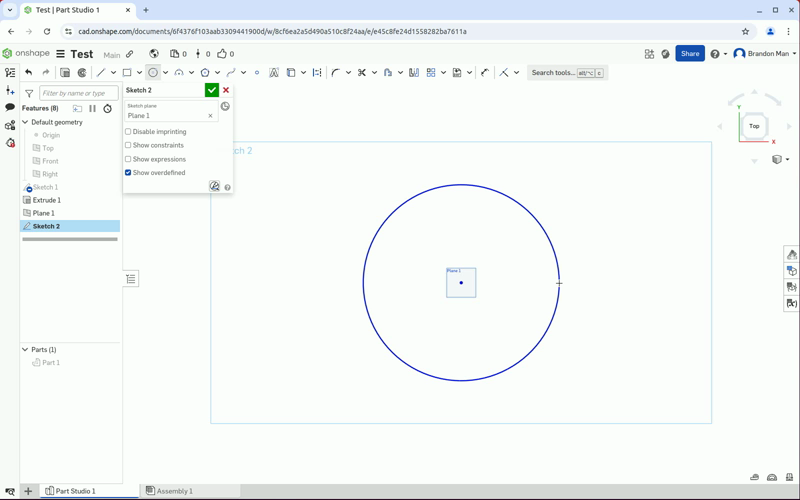
mouse_move(461, 282)
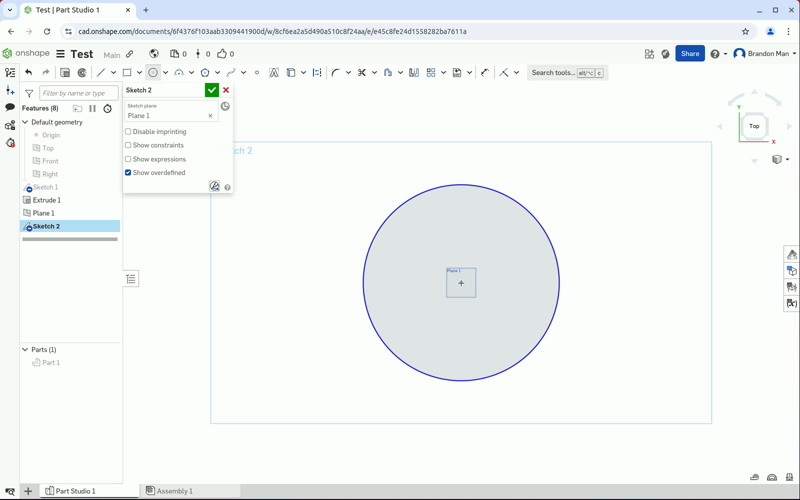
click(461, 282)
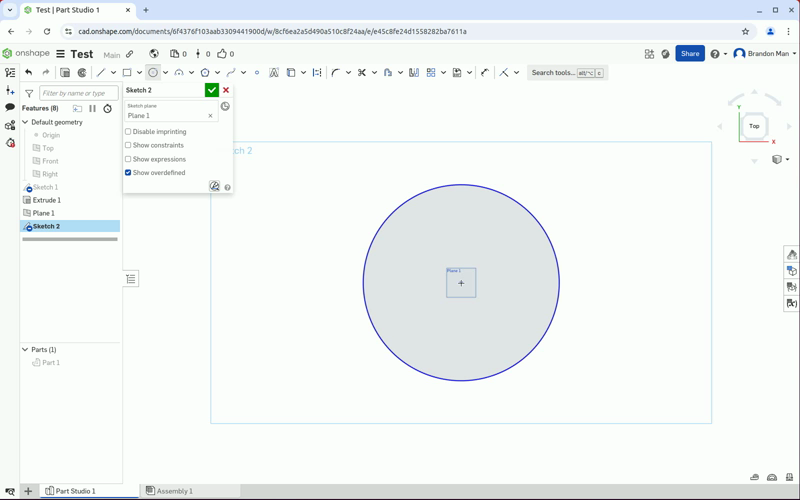
key_up(shift)
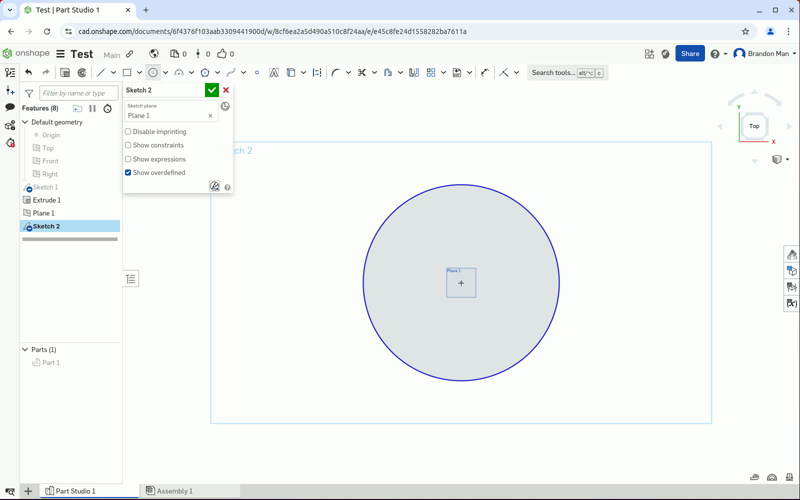
mouse_move(545, 282)
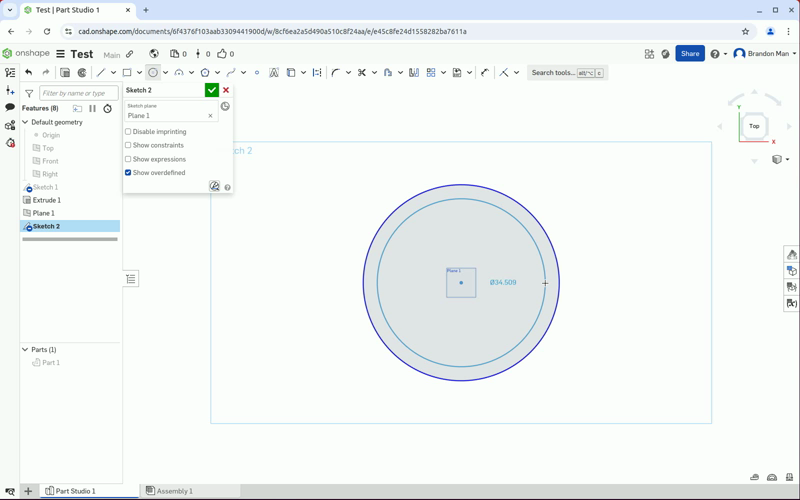
click(545, 282)
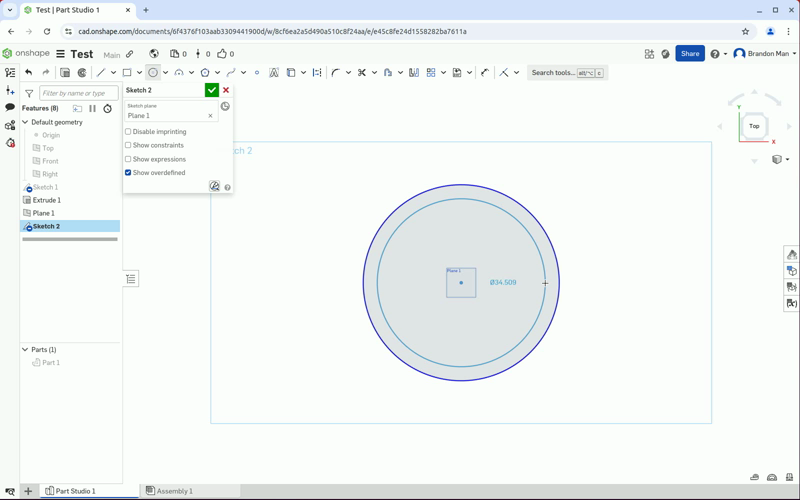
key(esc)
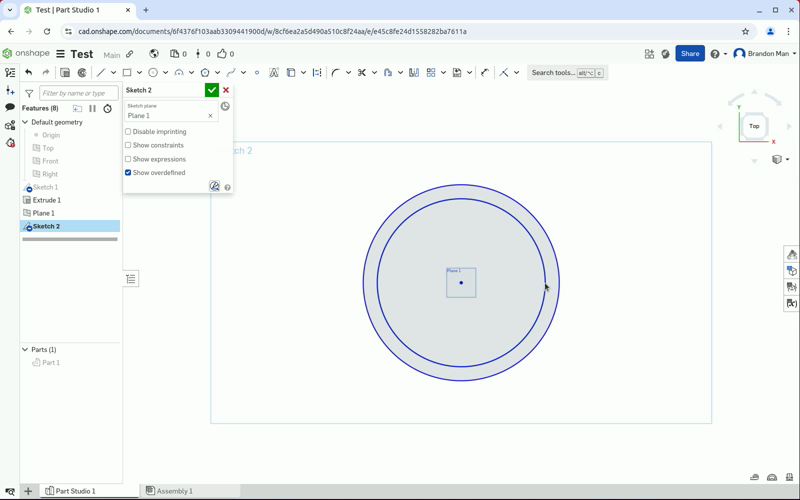
mouse_move(409, 356)
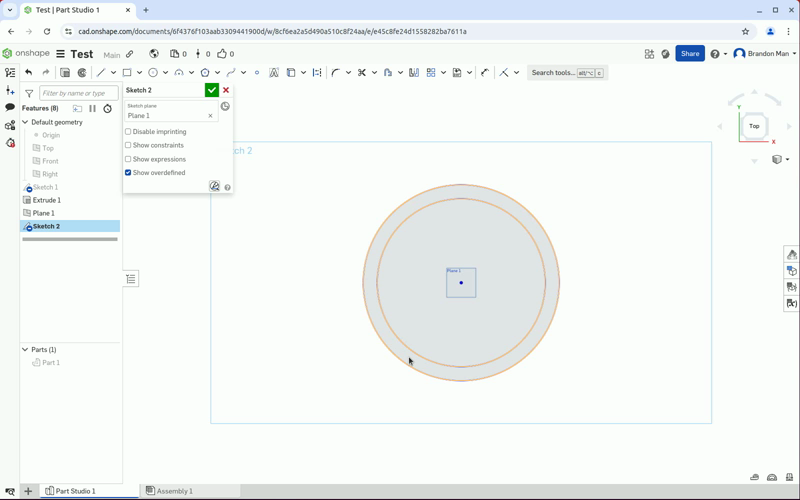
click(409, 356)
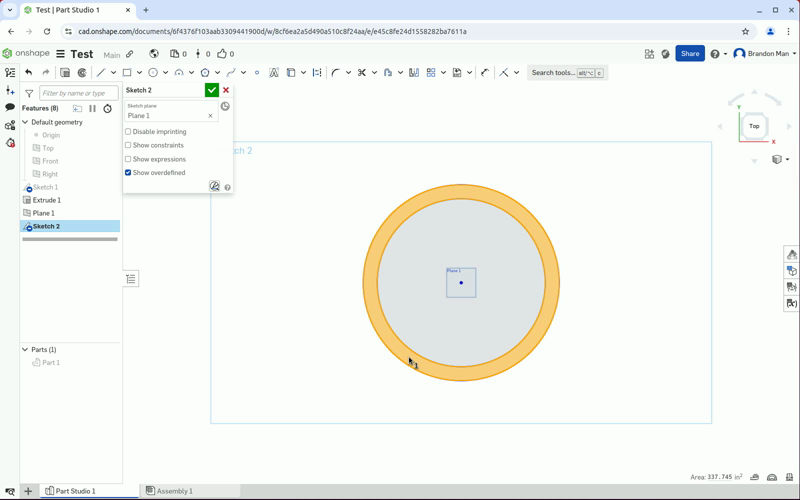
mouse_move(73, 352)
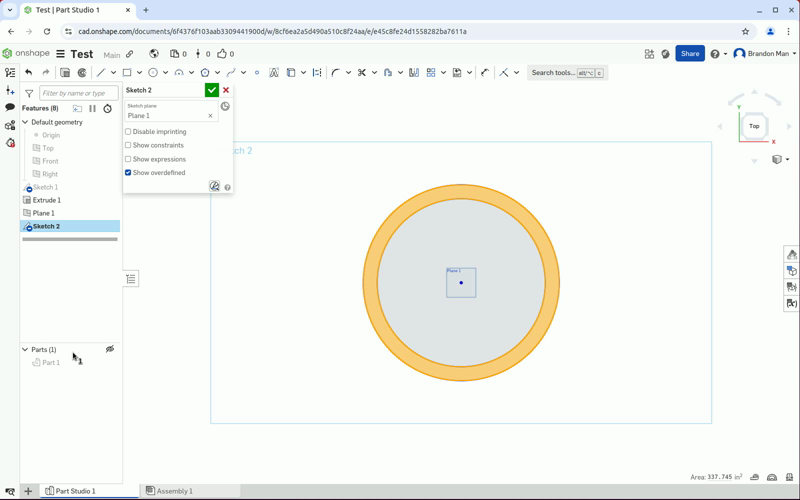
key(shift+y)
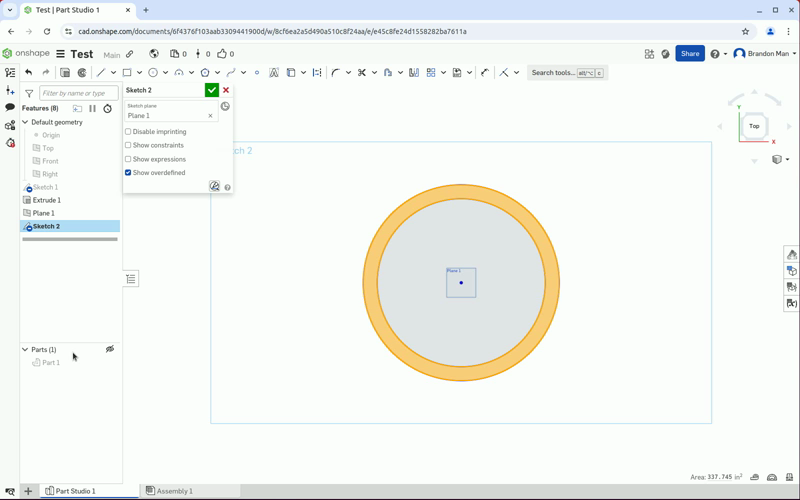
key(shift+e)
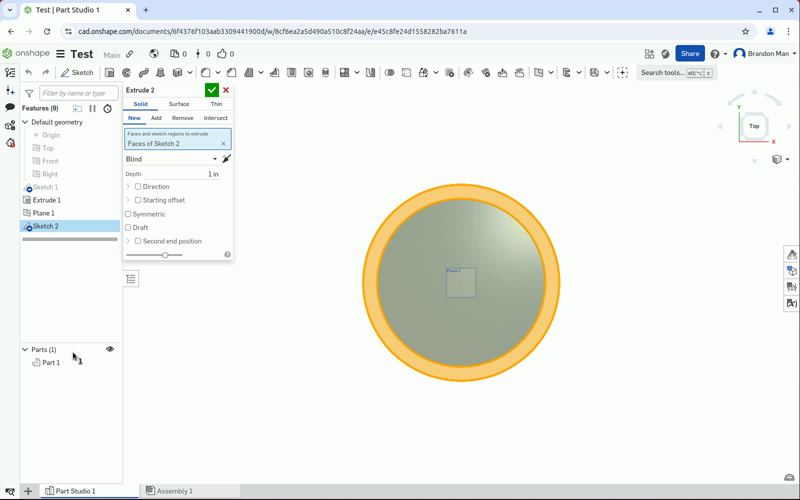
mouse_move(143, 106)
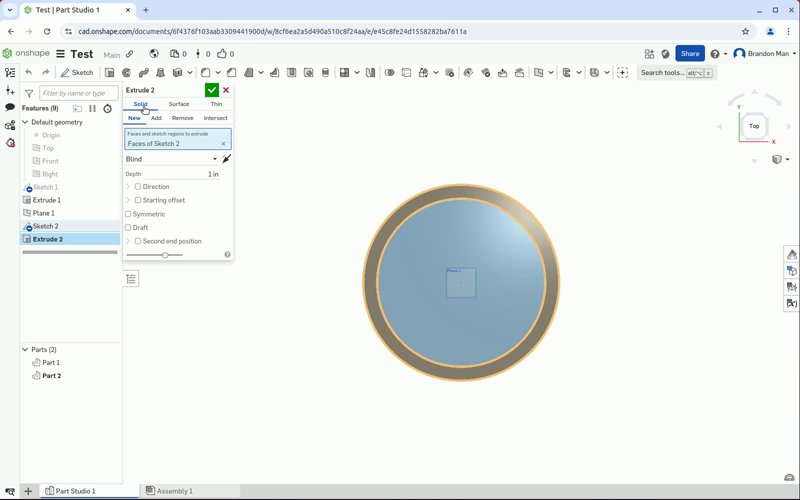
click(143, 106)
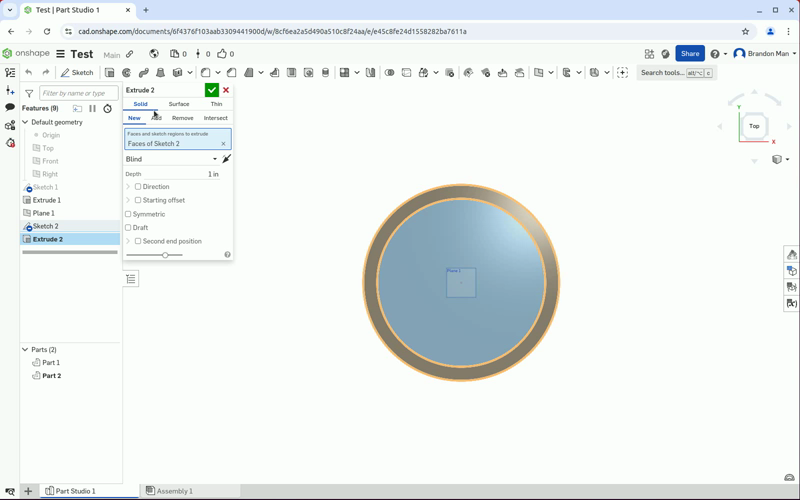
mouse_move(186, 120)
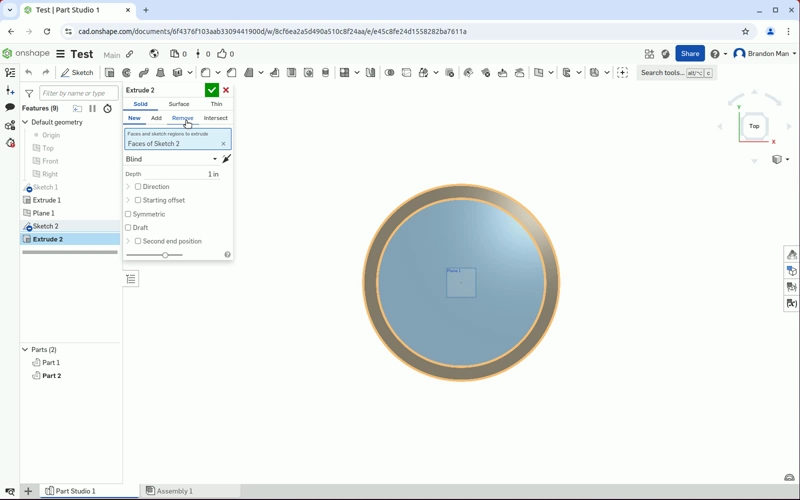
click(186, 120)
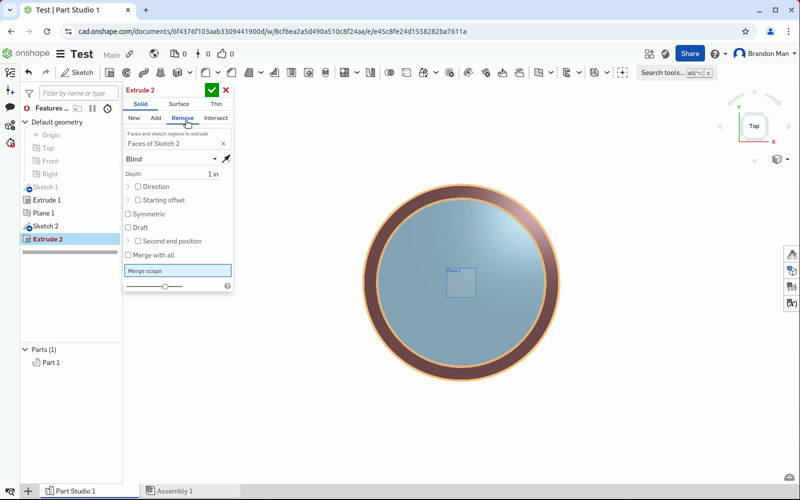
key(tab, 4)
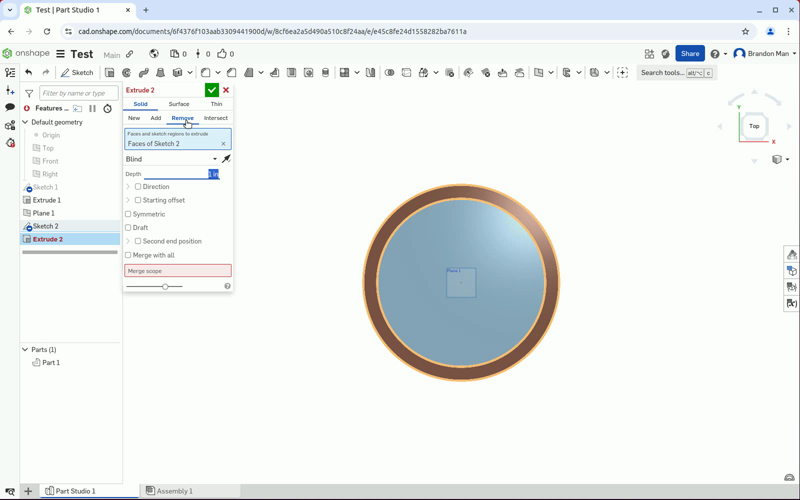
text(17.331)
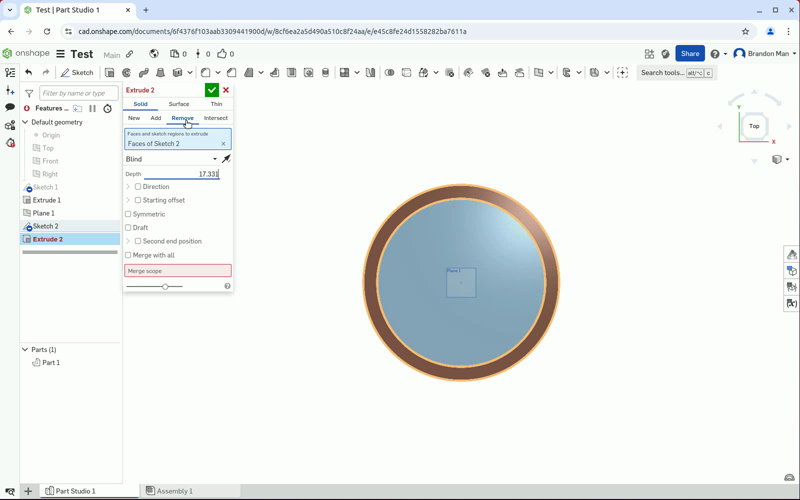
key(tab, 6)
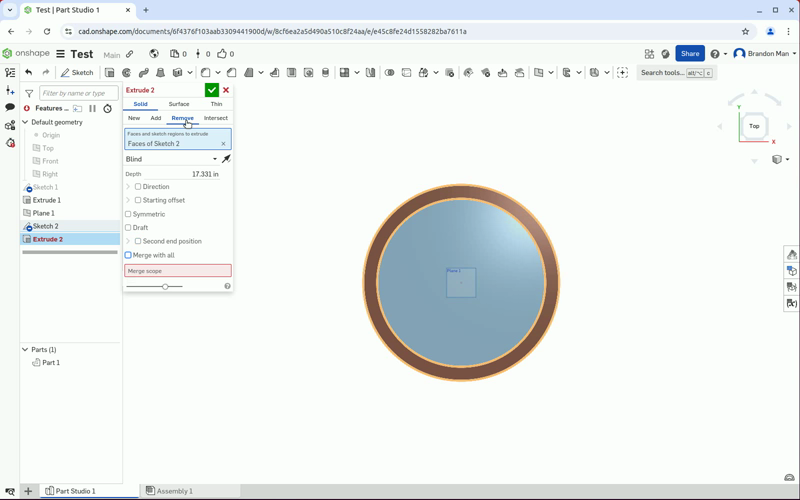
key(space)
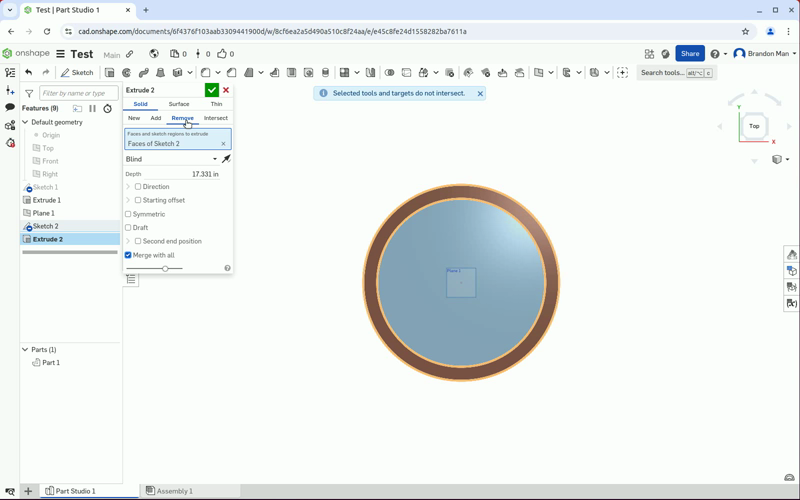
key(enter)
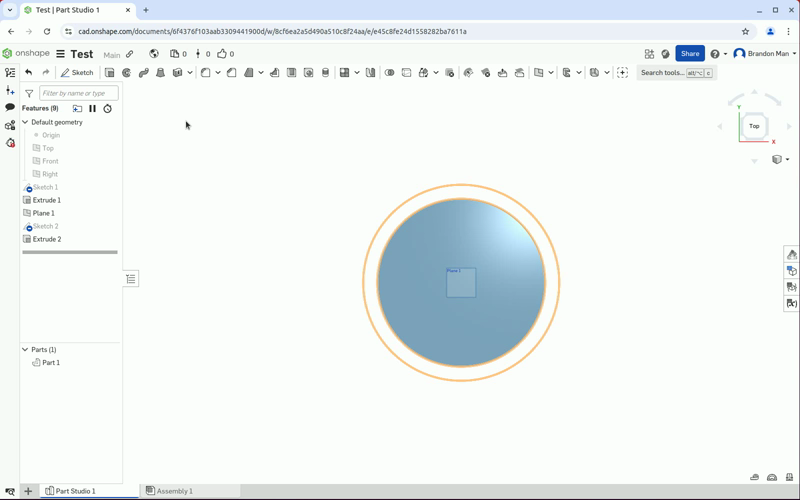
key(shift+h)
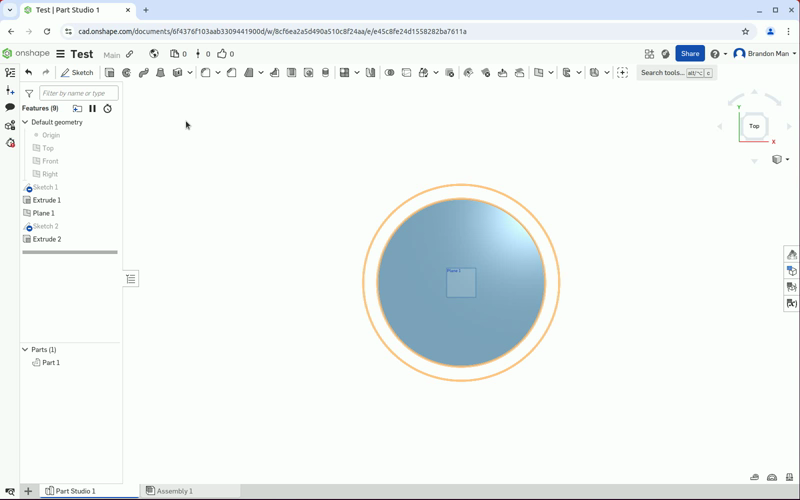
key(shift+h)
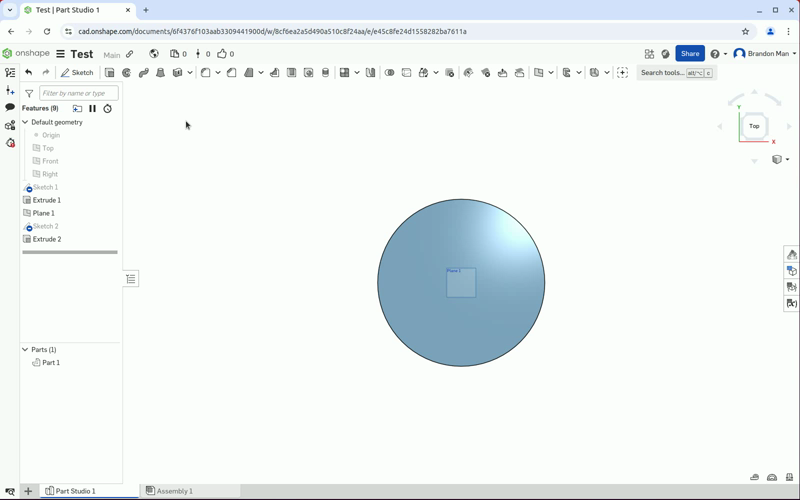
mouse_move(73, 189)
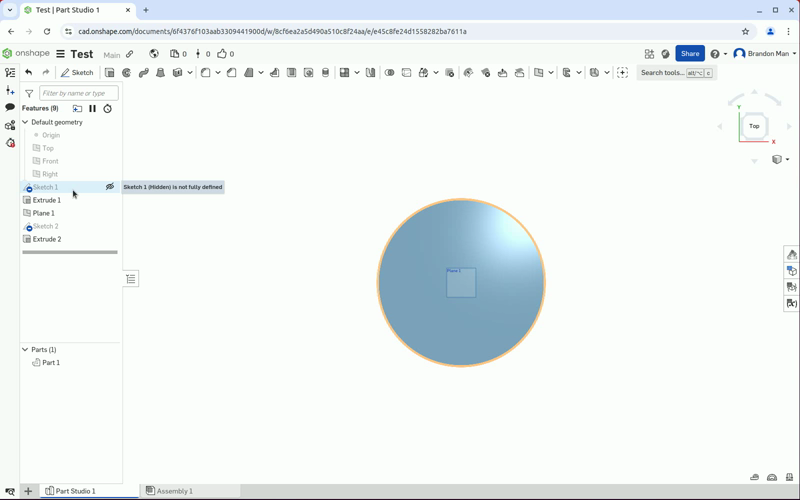
click(73, 189)
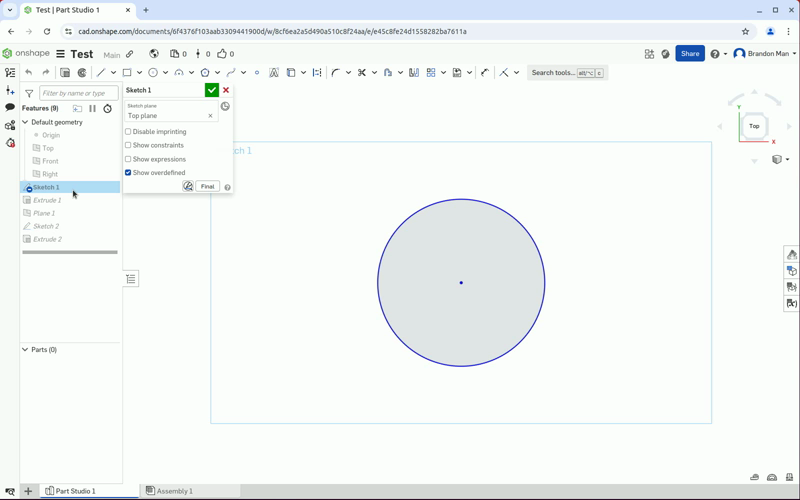
mouse_move(229, 92)
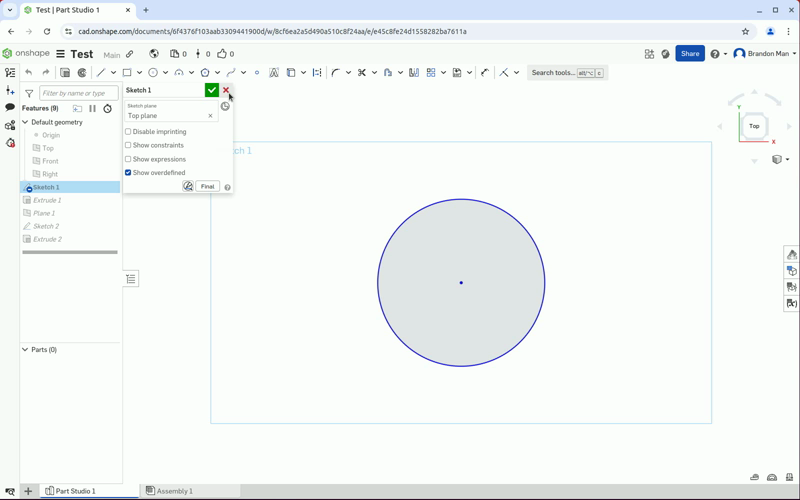
click(229, 92)
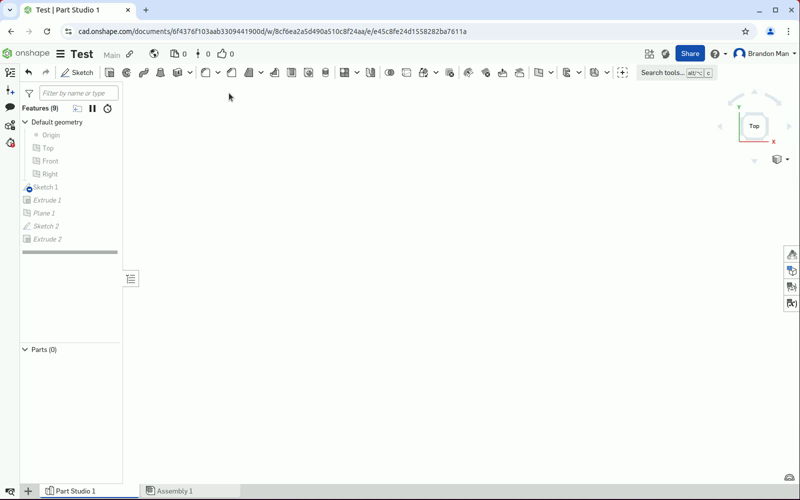
key(shift+s)
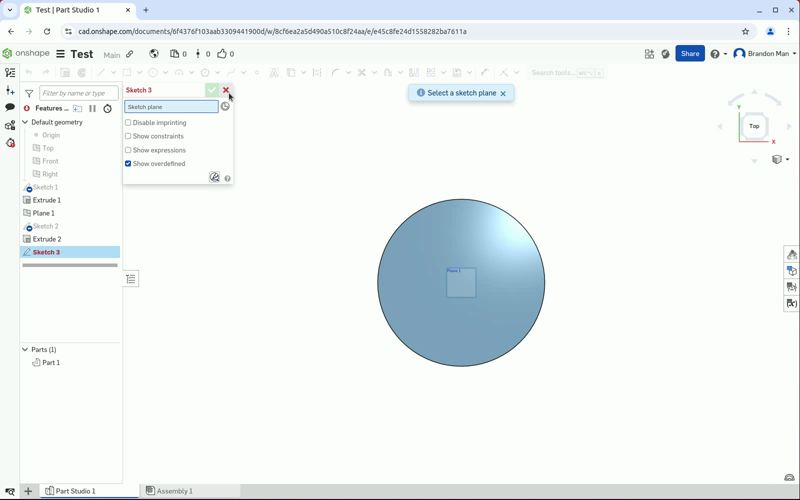
mouse_move(73, 215)
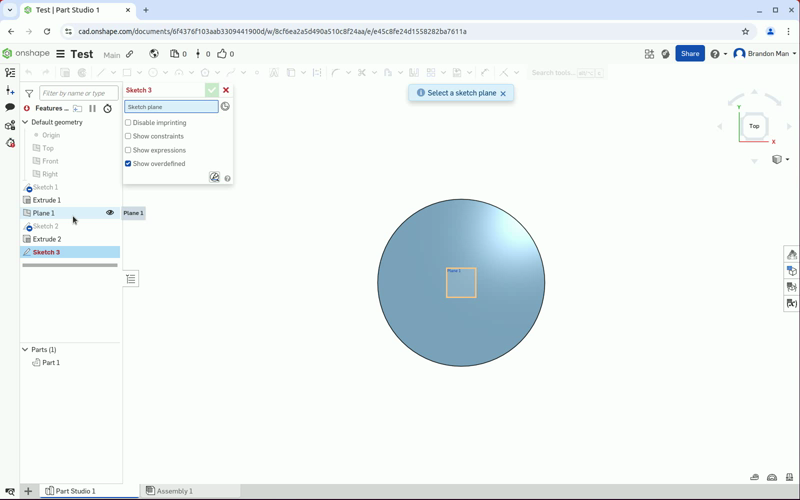
click(73, 215)
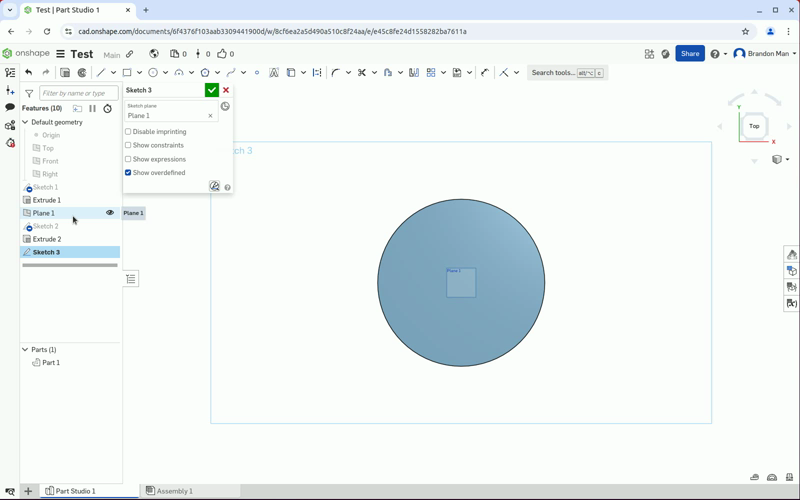
mouse_move(73, 352)
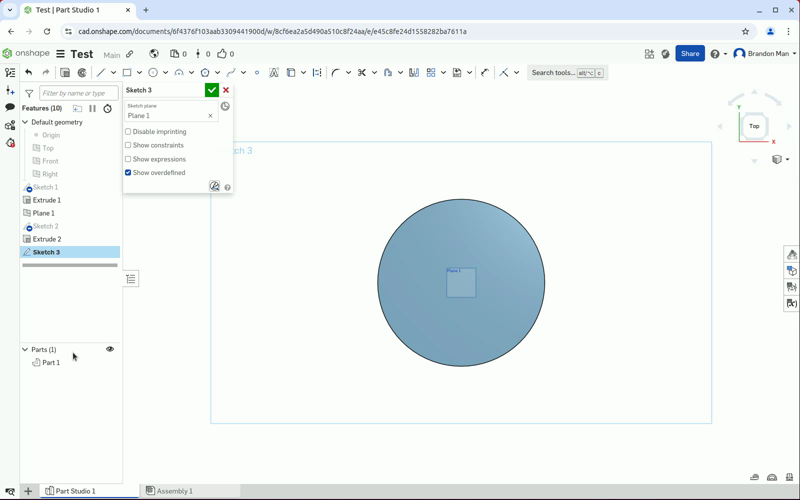
key(y)
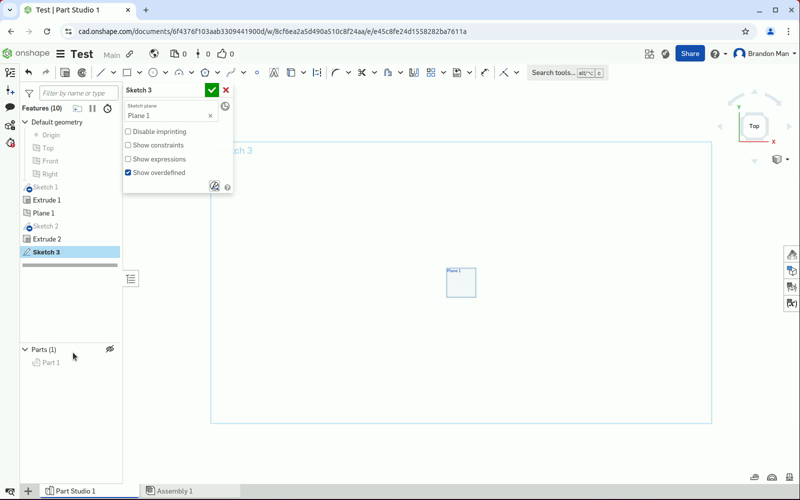
key(c)
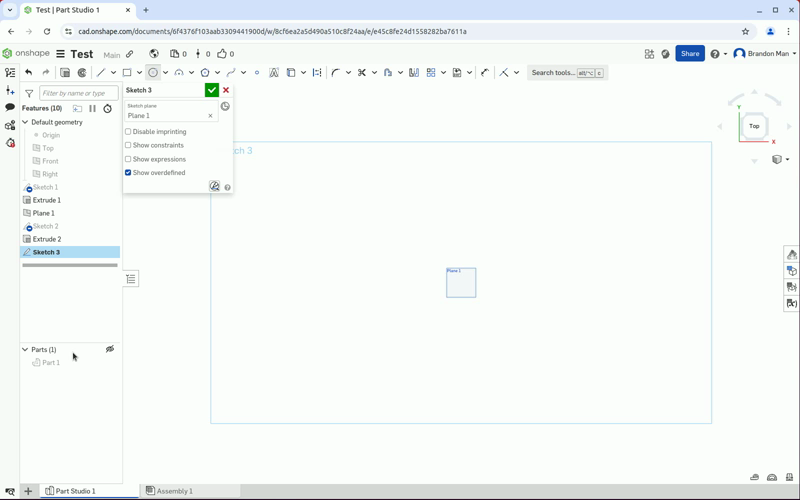
key_down(shift)
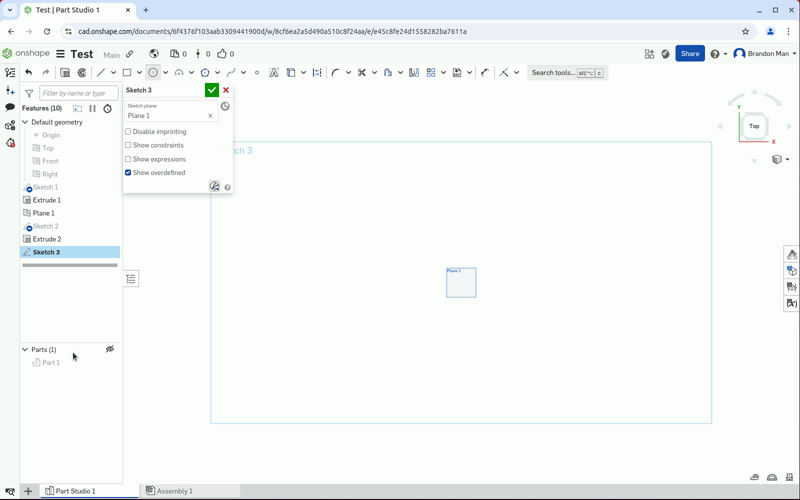
mouse_move(461, 282)
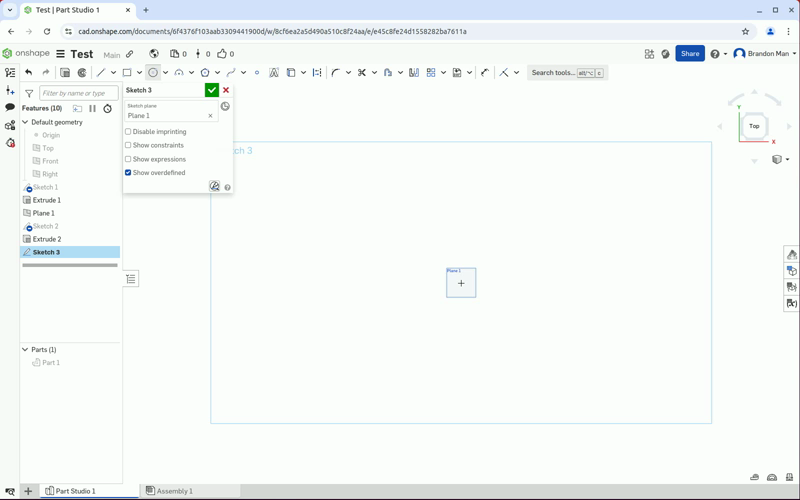
click(461, 282)
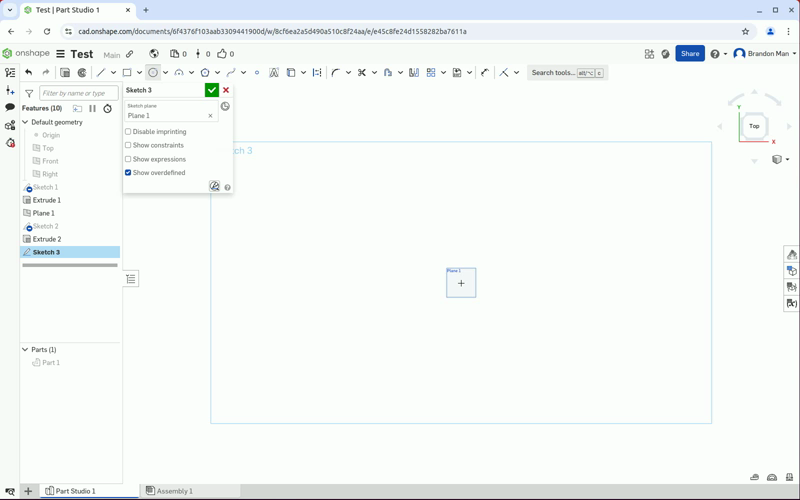
key_up(shift)
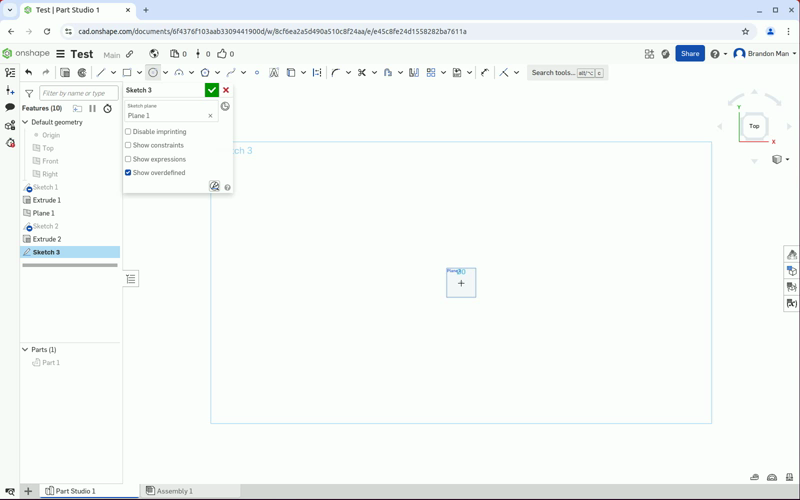
mouse_move(544, 282)
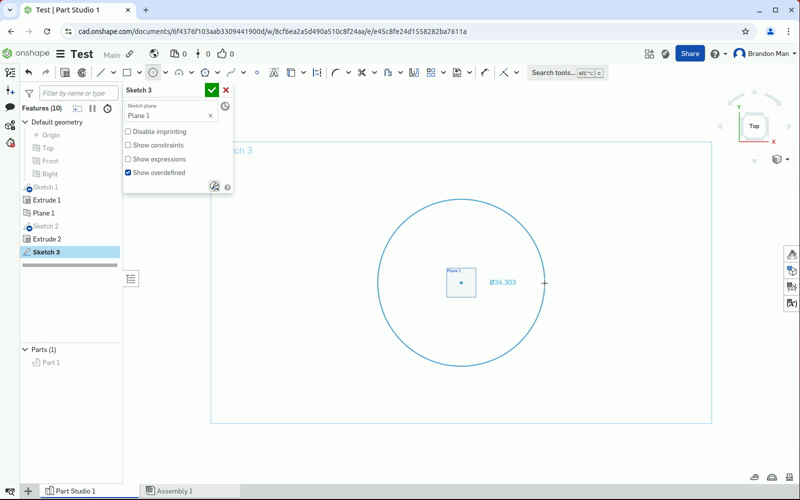
click(544, 282)
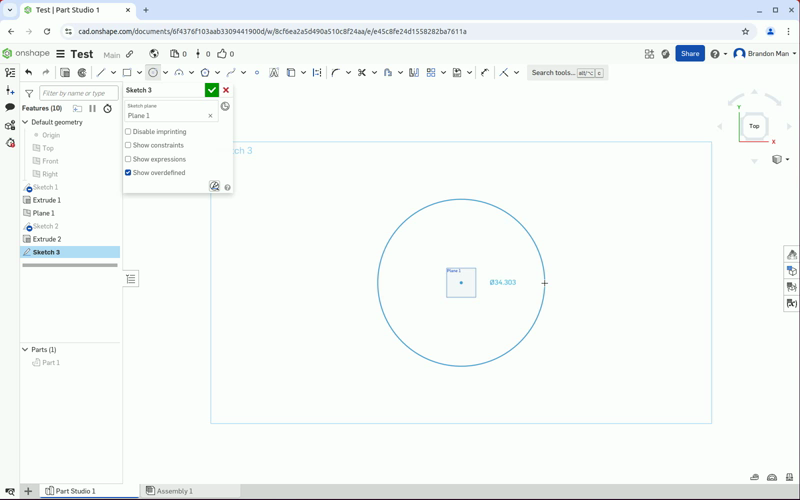
key(esc)
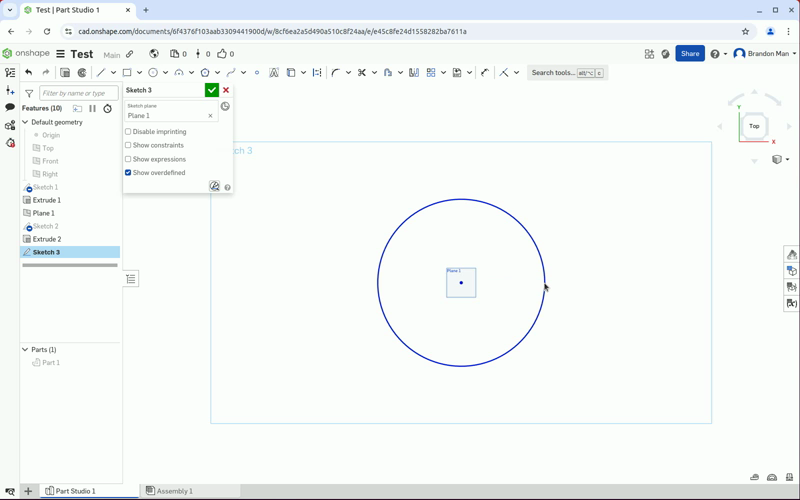
key(c)
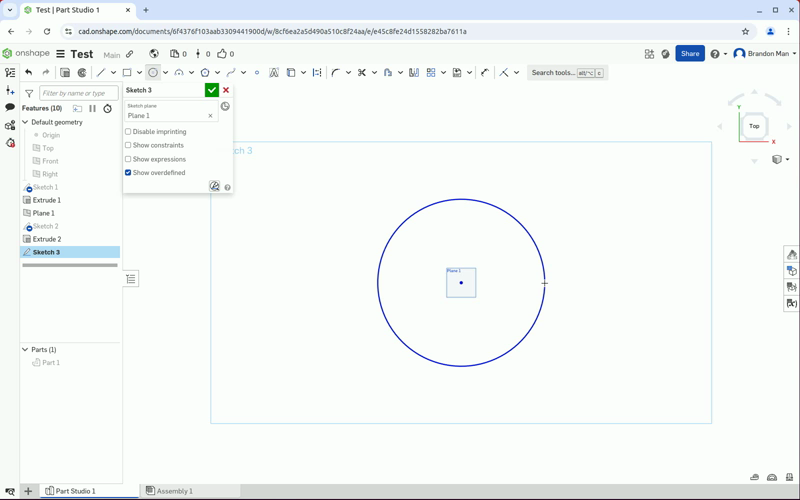
key_down(shift)
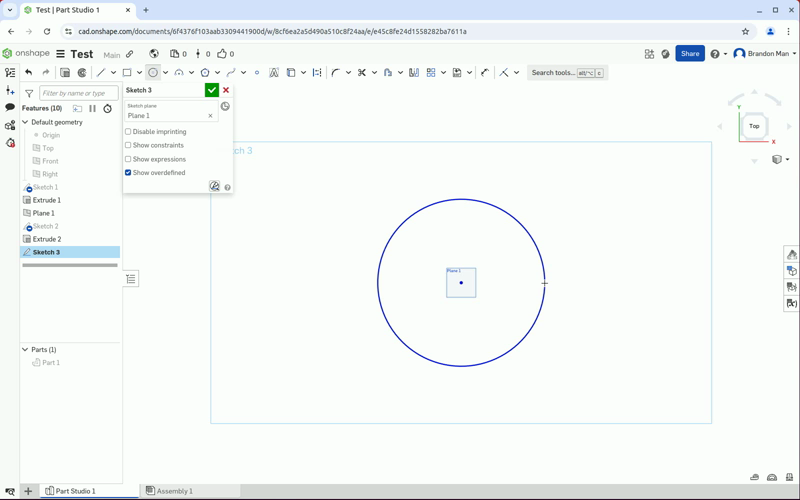
mouse_move(461, 282)
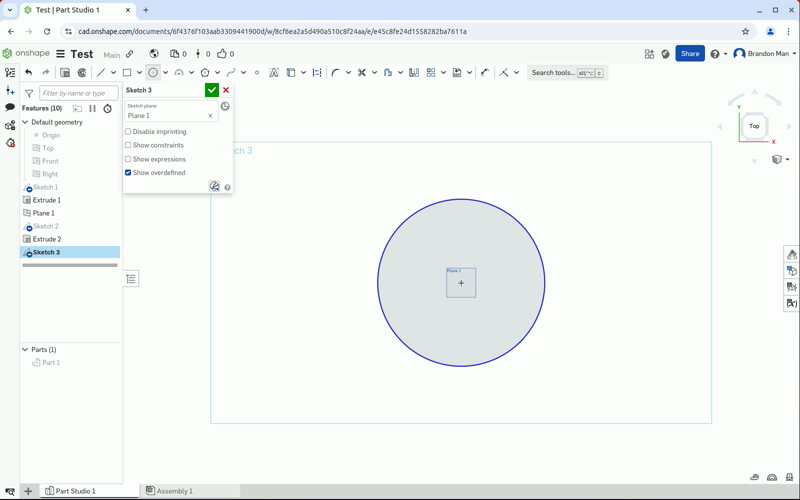
click(461, 282)
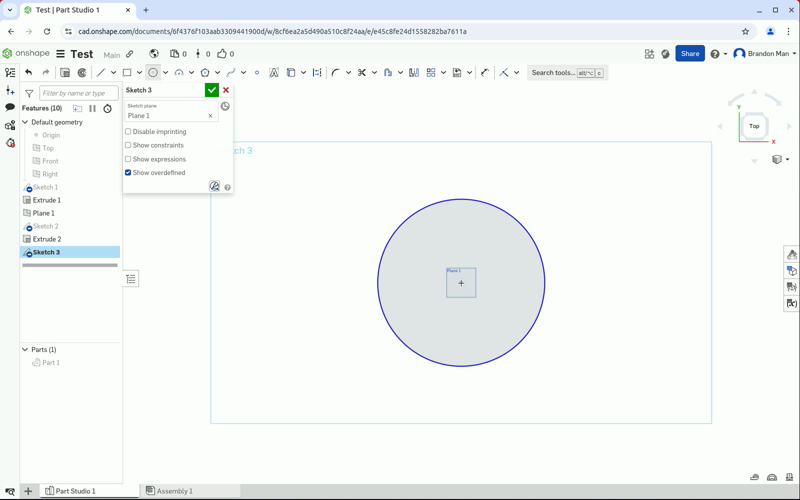
key_up(shift)
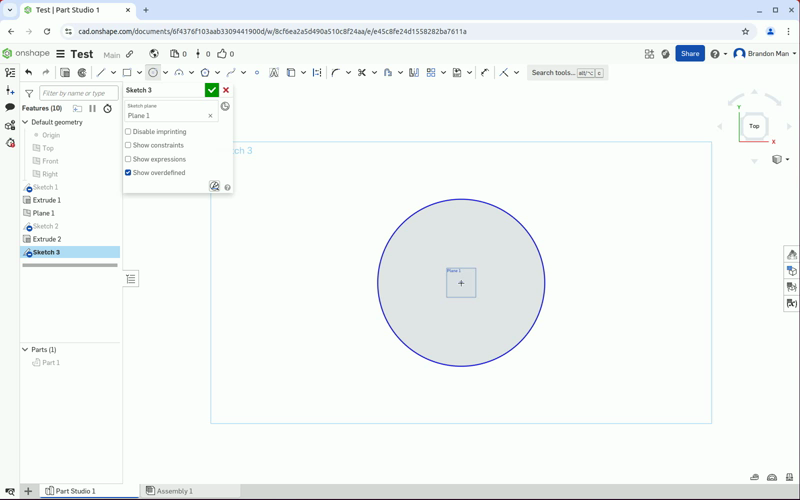
mouse_move(530, 282)
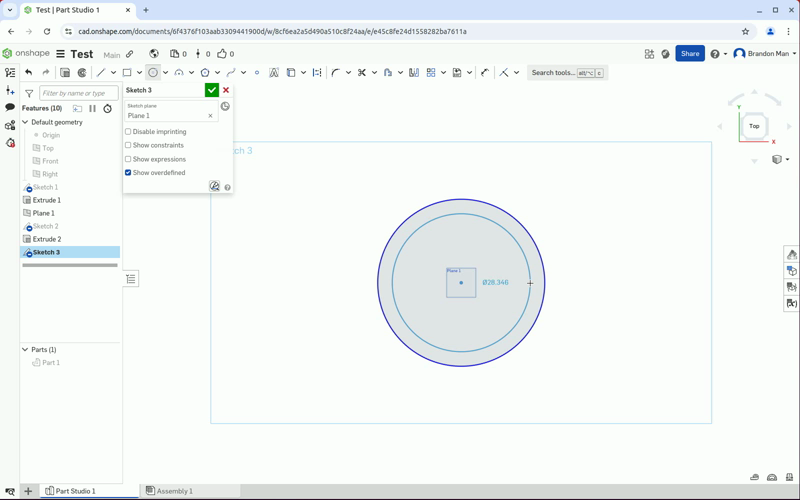
click(530, 282)
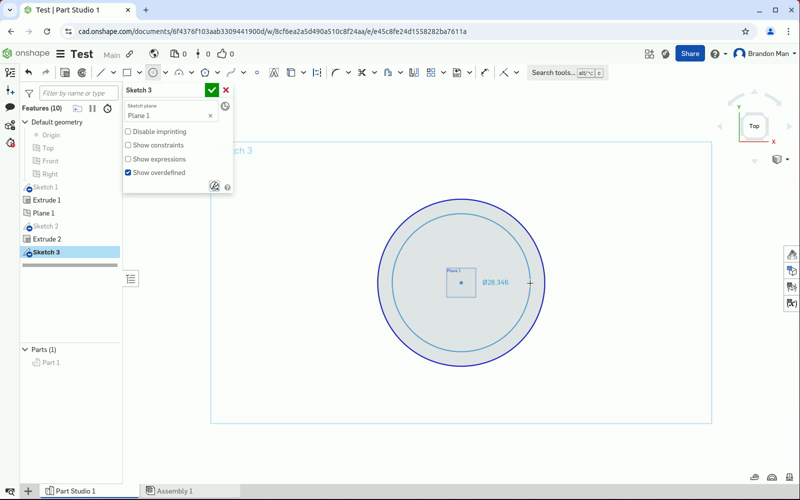
key(esc)
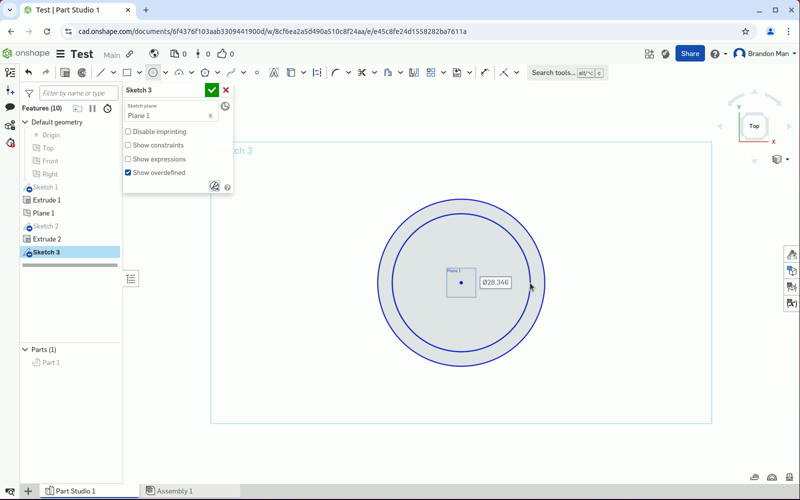
mouse_move(528, 244)
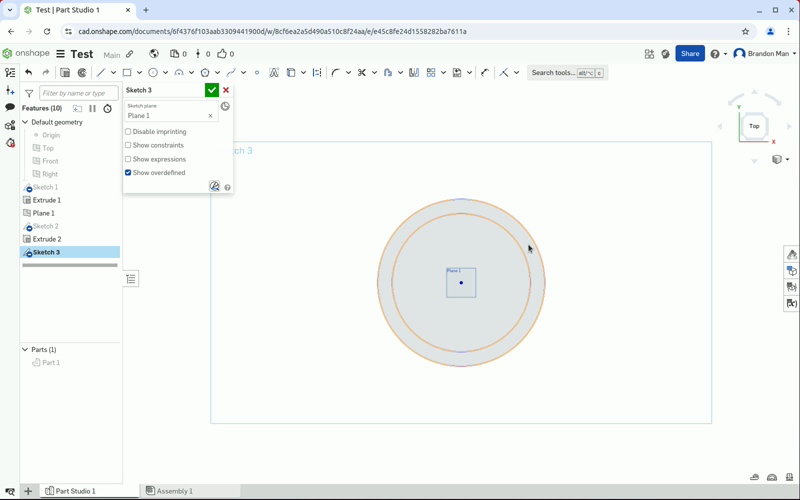
click(528, 244)
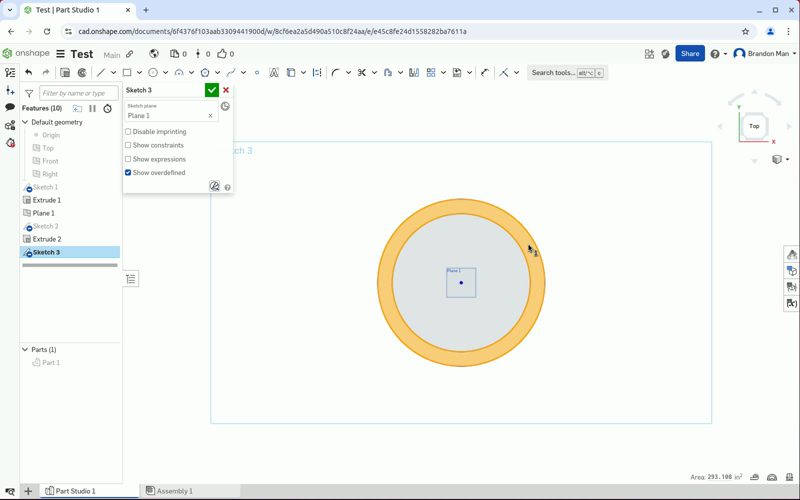
mouse_move(73, 352)
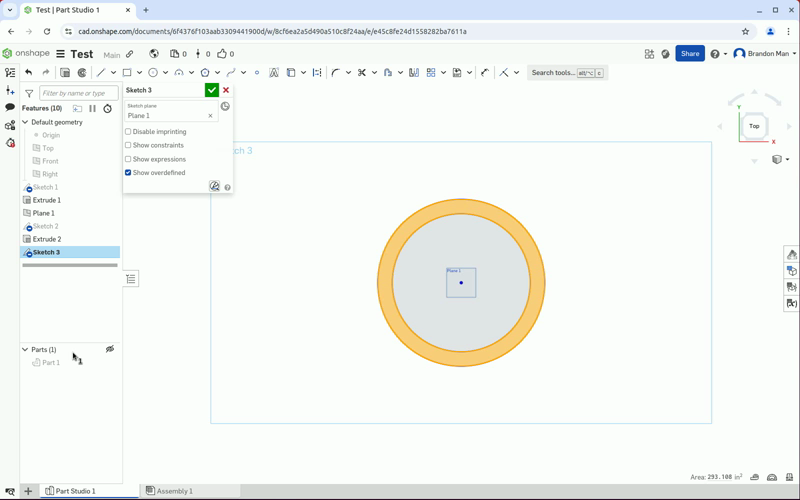
key(shift+y)
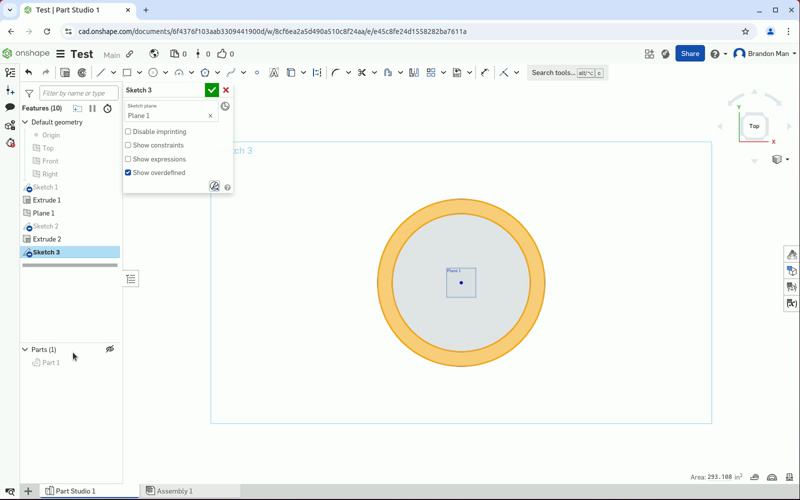
key(shift+e)
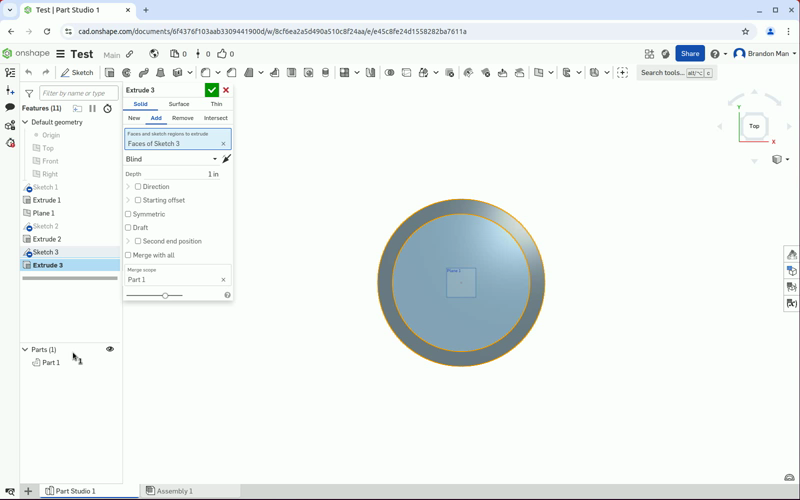
mouse_move(143, 106)
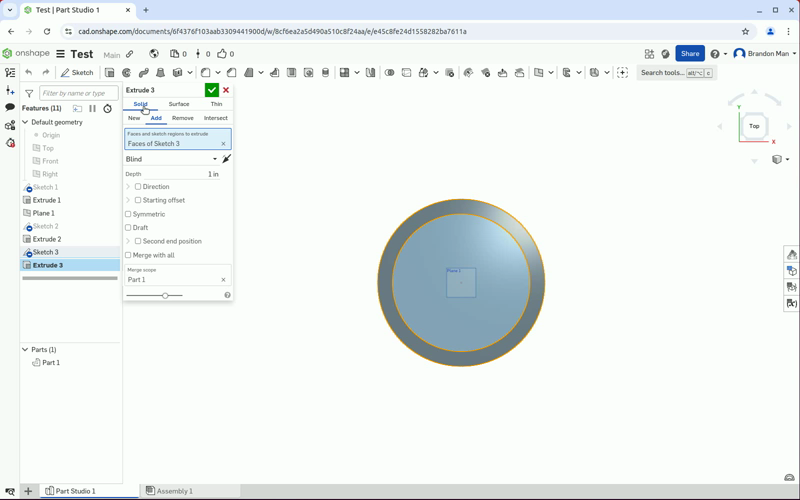
click(143, 106)
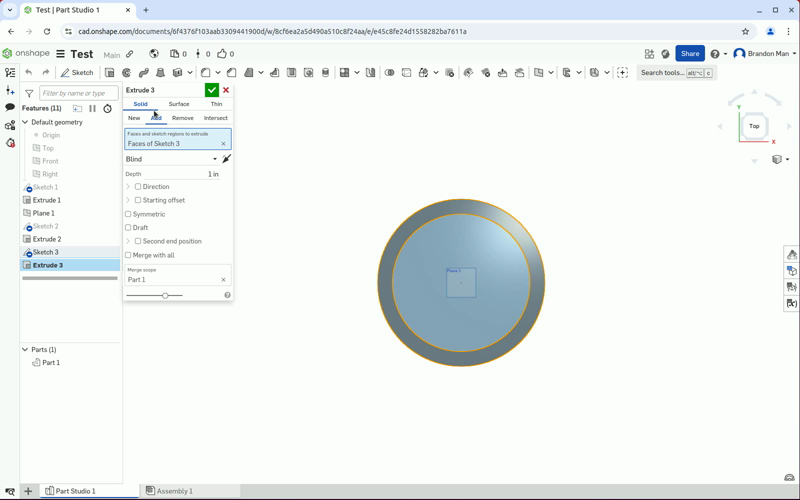
mouse_move(186, 120)
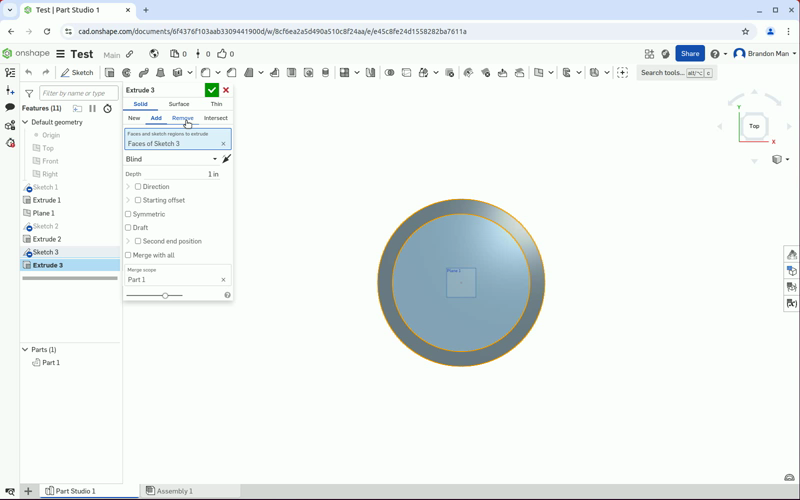
click(186, 120)
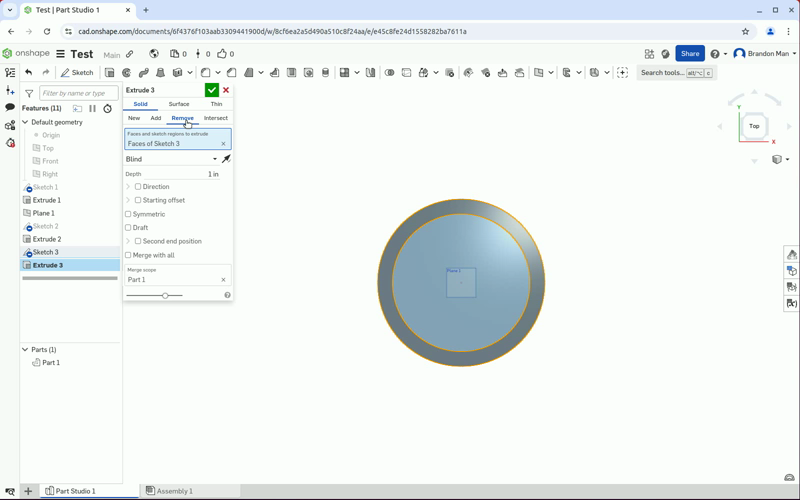
key(tab, 4)
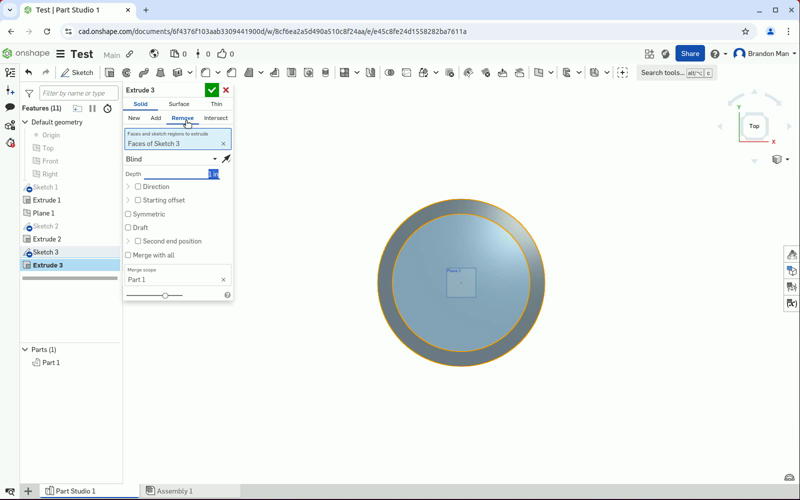
text(17.331)
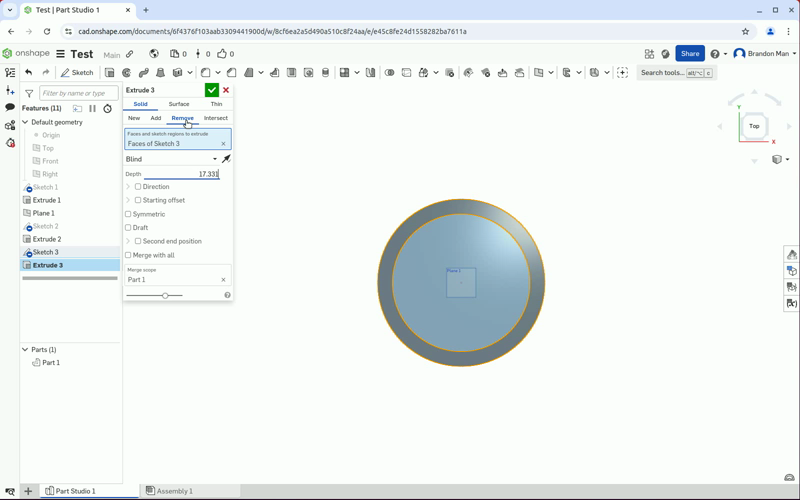
key(tab, 6)
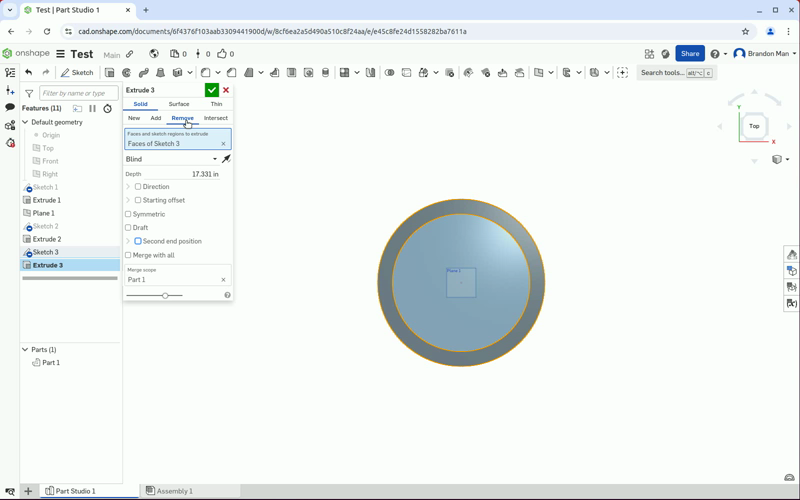
key(space)
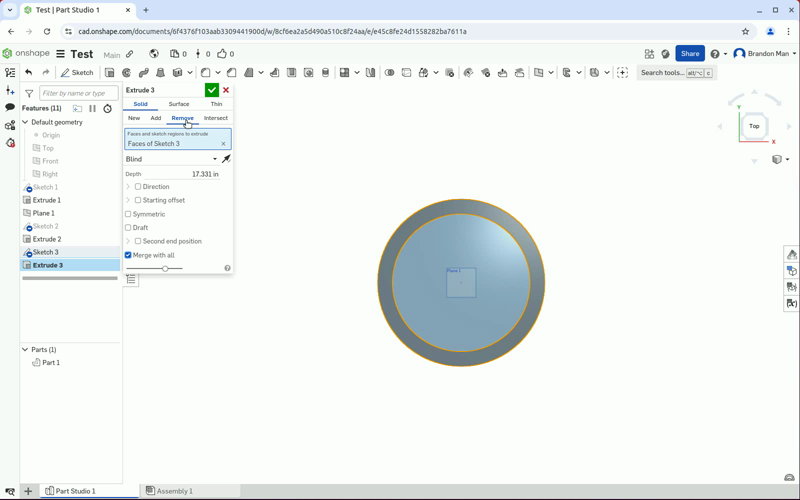
key(enter)
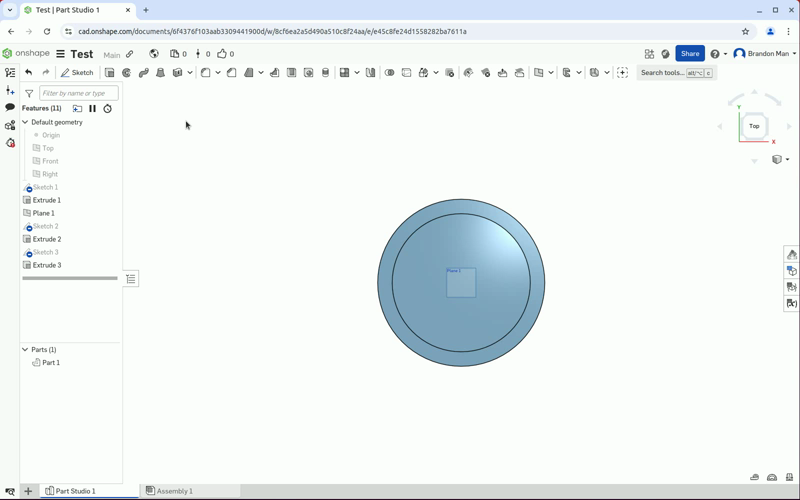
key(shift+h)
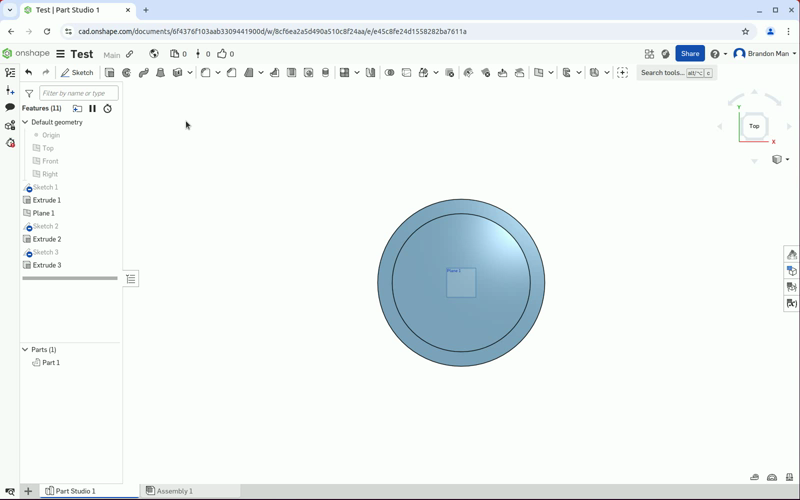
key(shift+h)
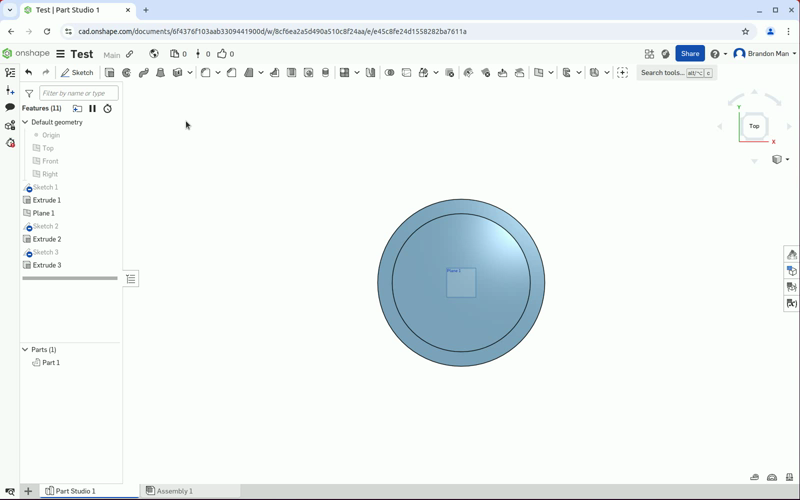
mouse_move(73, 189)
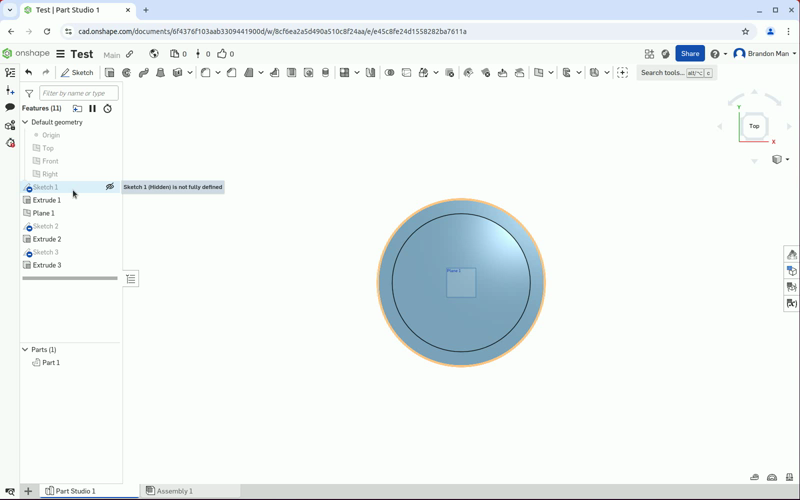
click(73, 189)
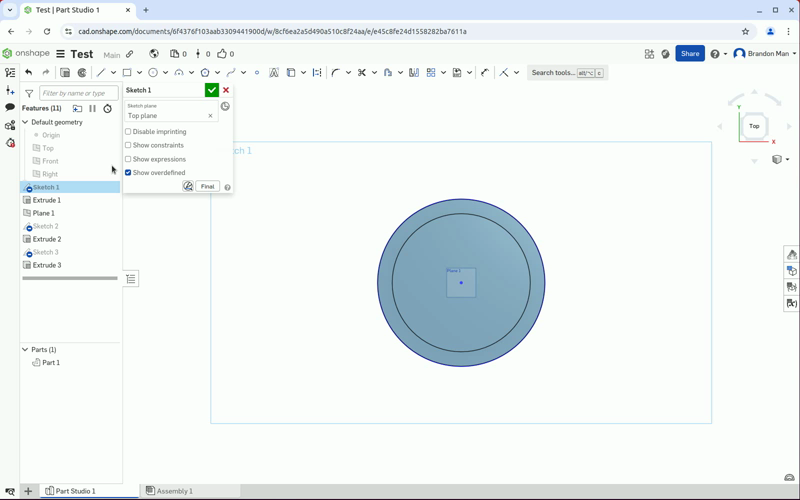
mouse_move(229, 92)
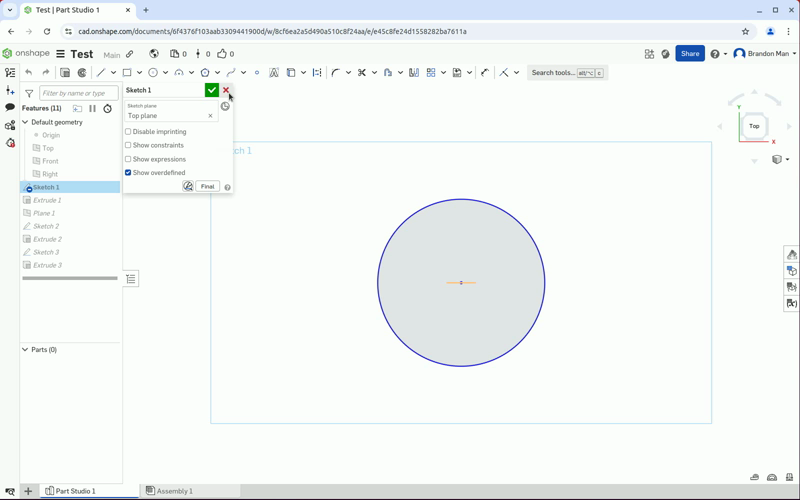
click(229, 92)
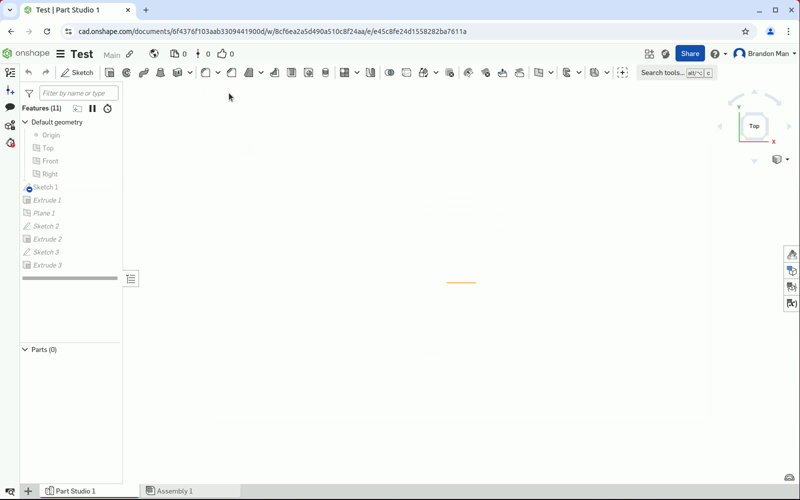
key(shift+s)
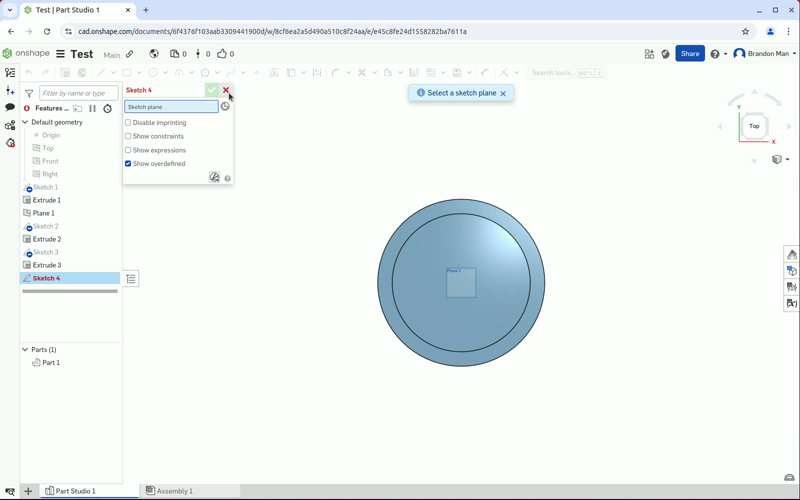
mouse_move(73, 215)
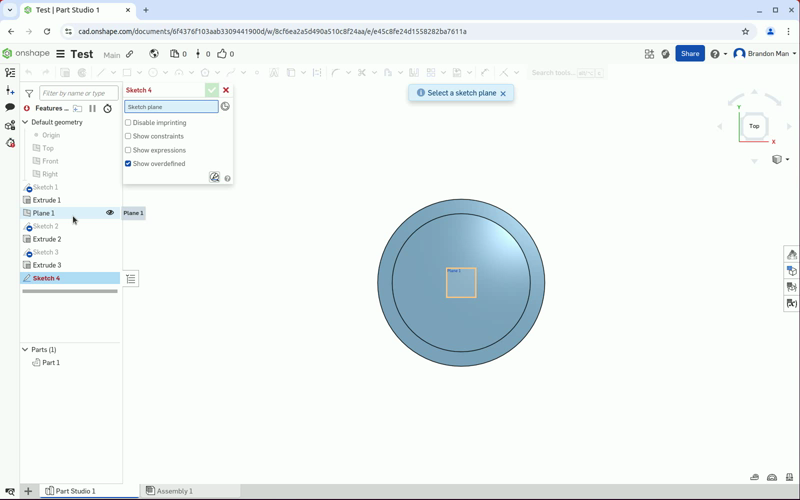
click(73, 215)
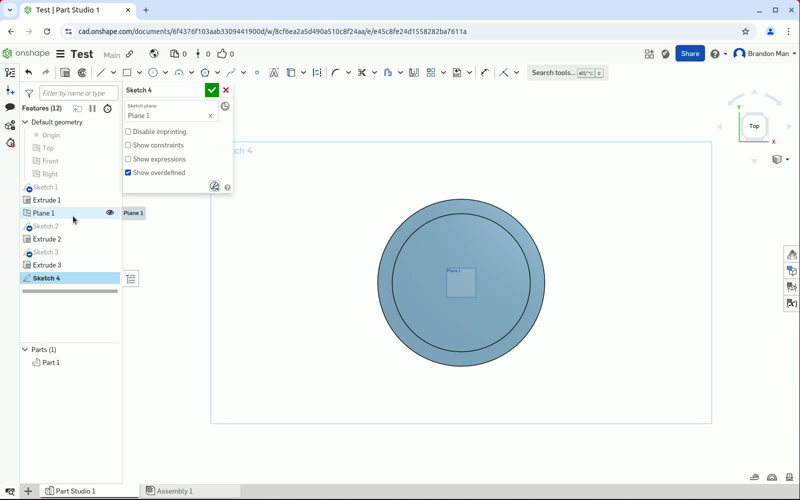
mouse_move(73, 352)
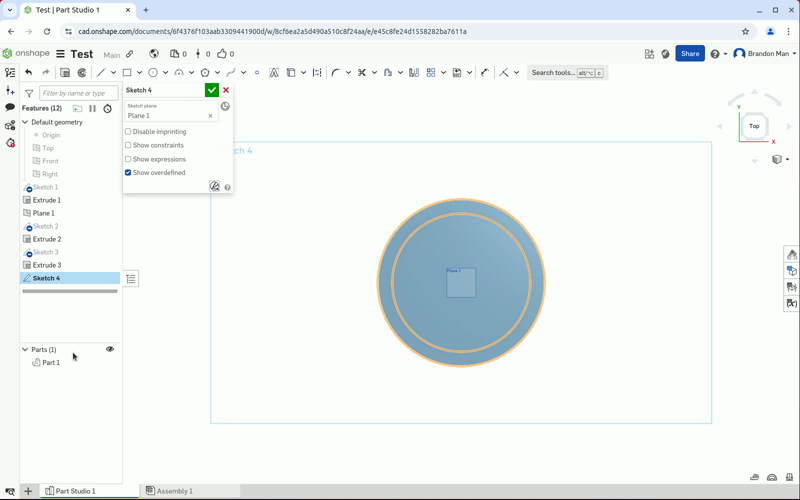
key(y)
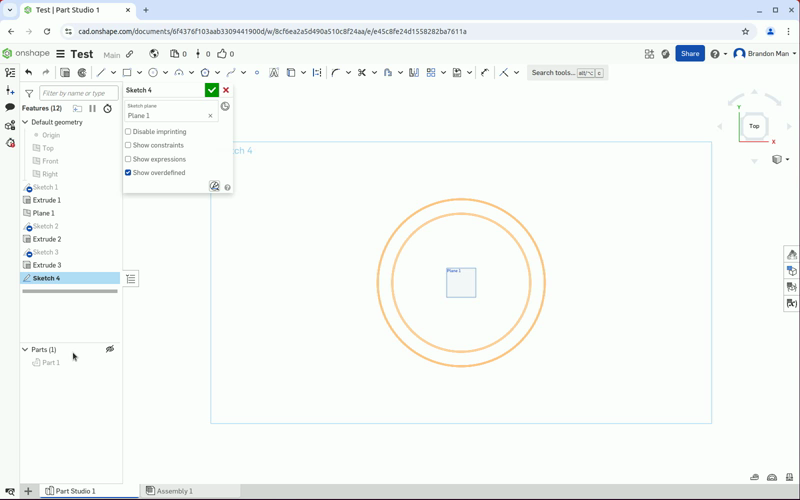
key(c)
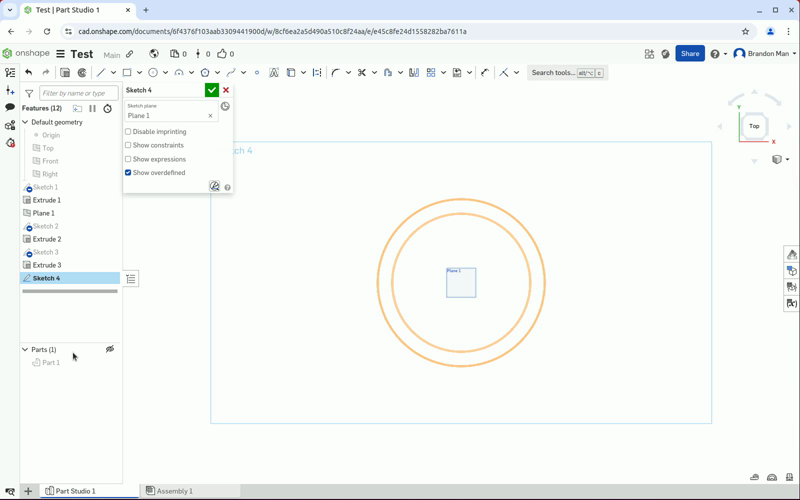
key_down(shift)
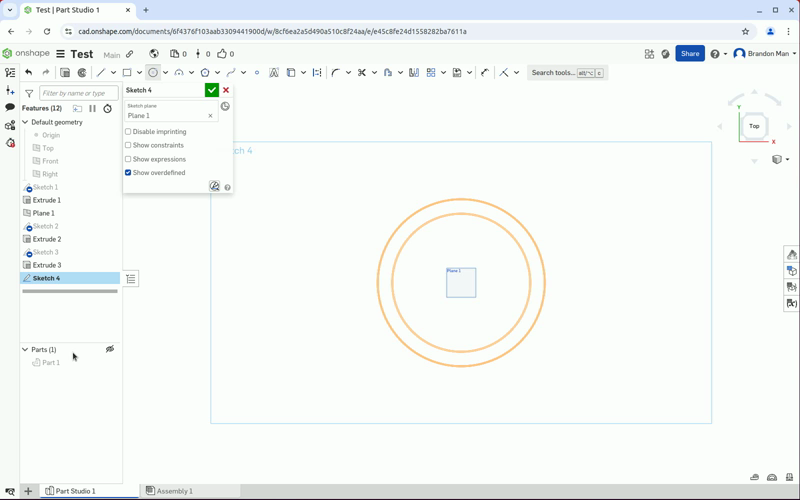
mouse_move(460, 282)
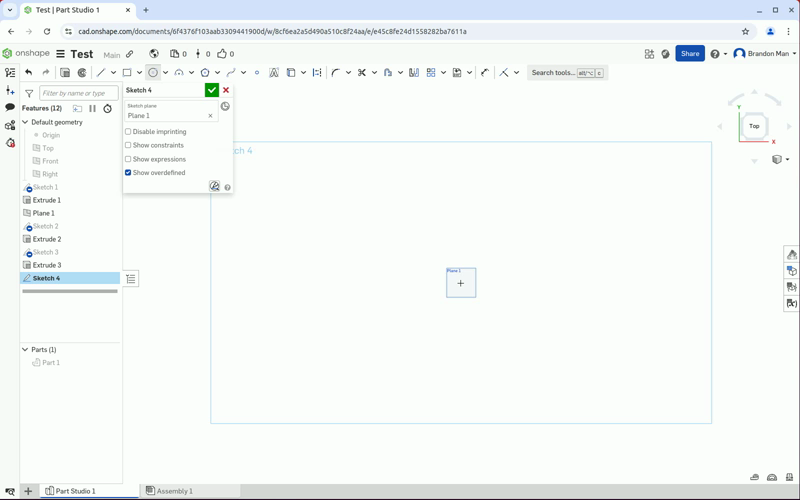
click(460, 282)
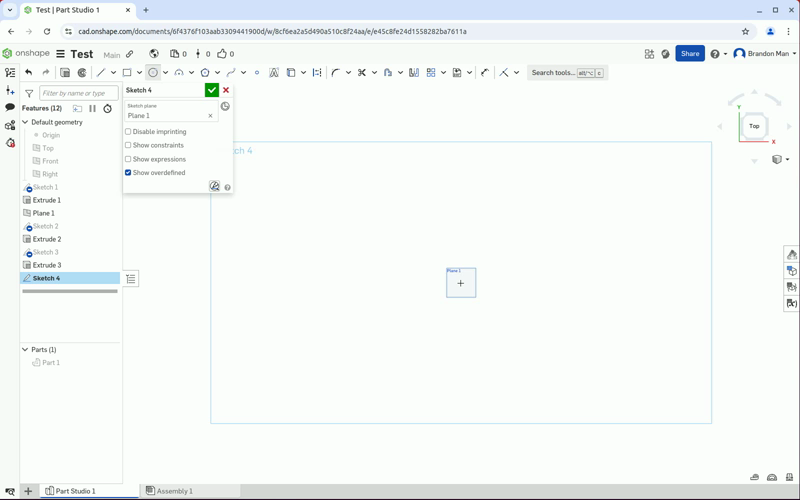
key_up(shift)
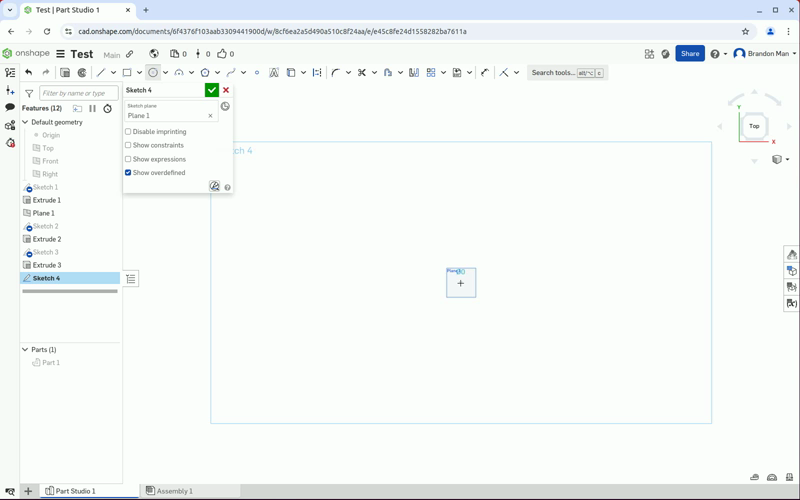
mouse_move(490, 282)
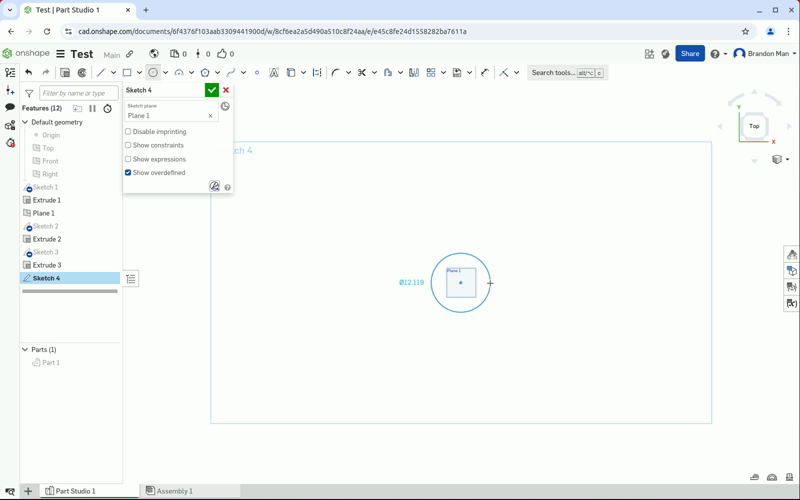
click(490, 282)
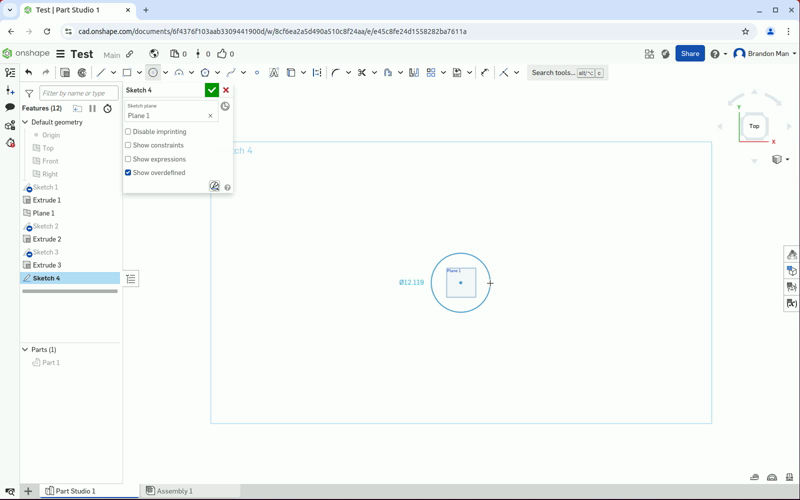
key(esc)
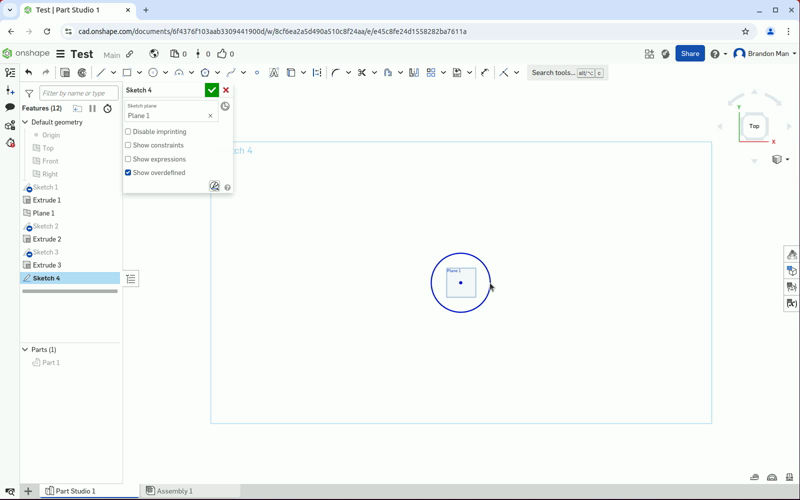
mouse_move(467, 258)
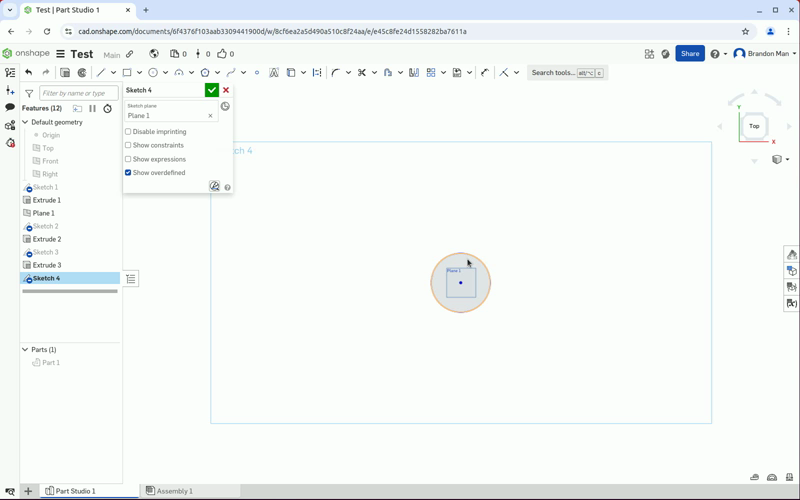
click(467, 258)
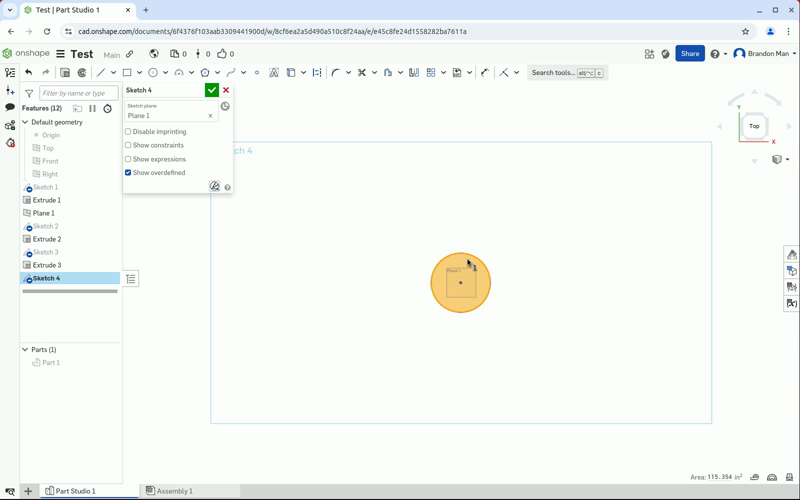
mouse_move(73, 352)
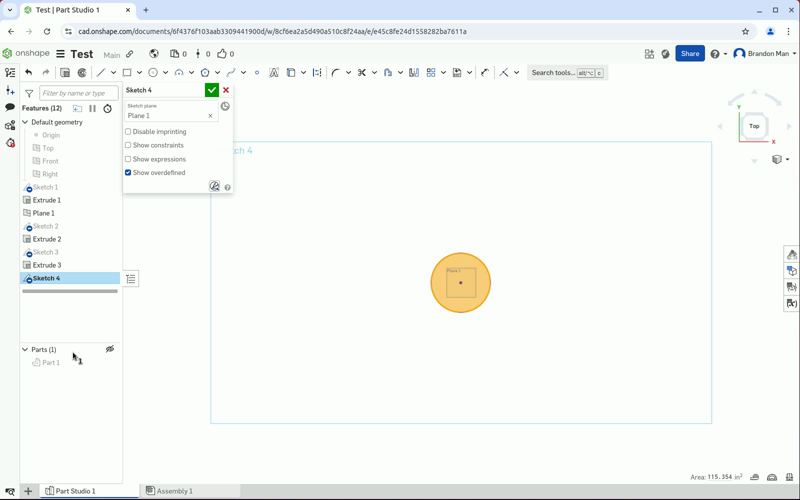
key(shift+y)
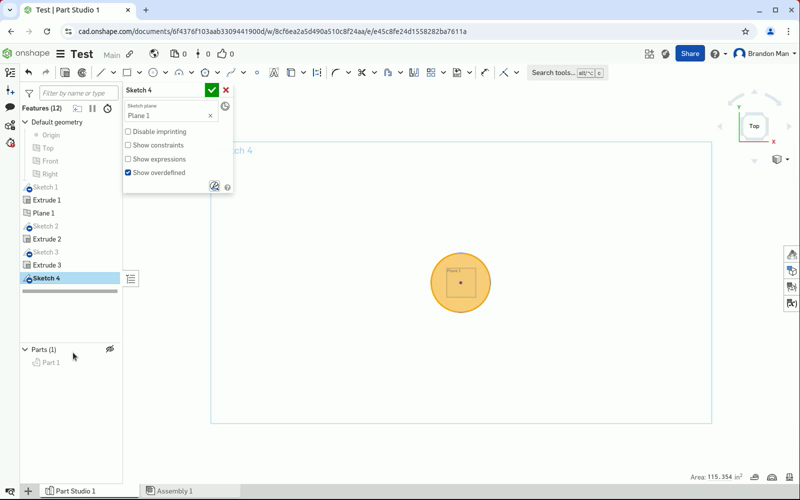
key(shift+e)
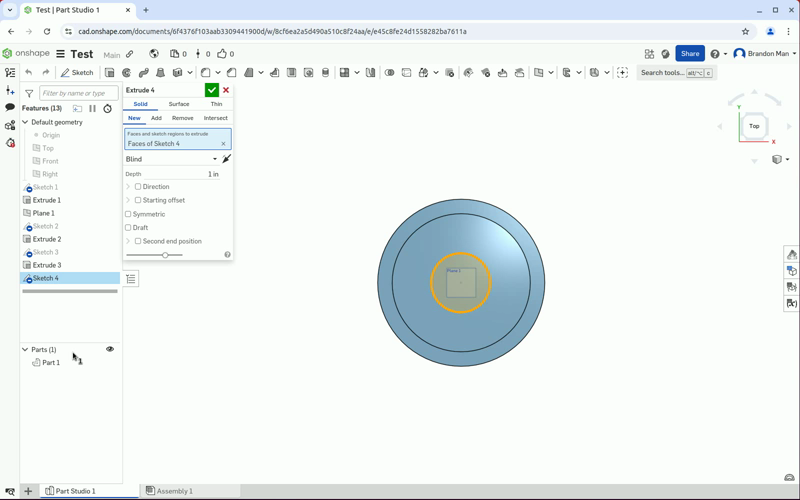
mouse_move(143, 106)
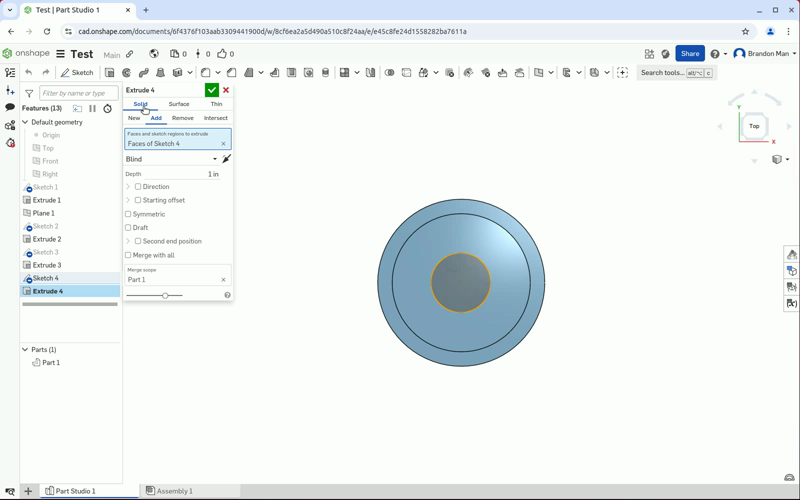
click(143, 106)
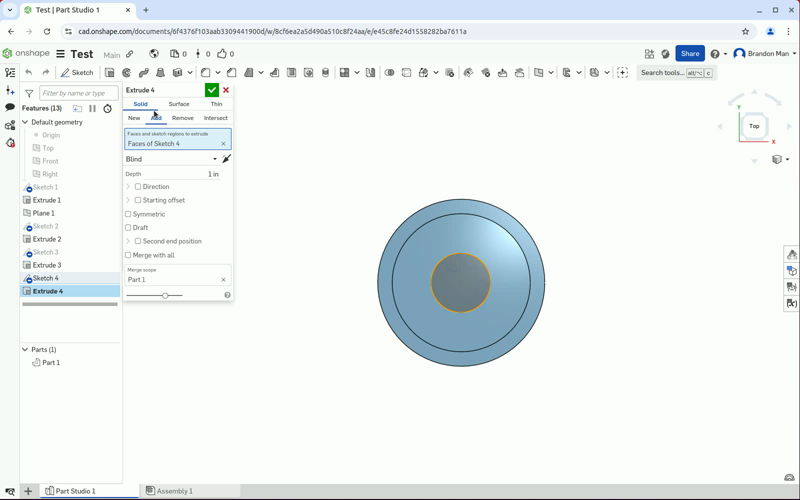
mouse_move(186, 120)
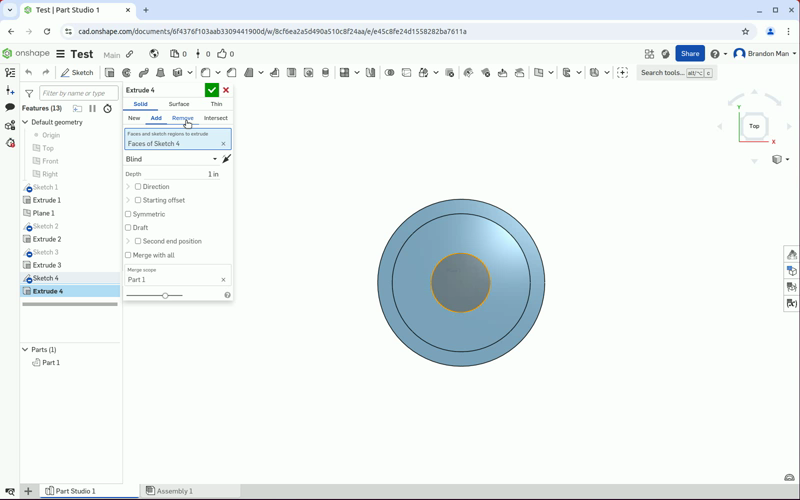
click(186, 120)
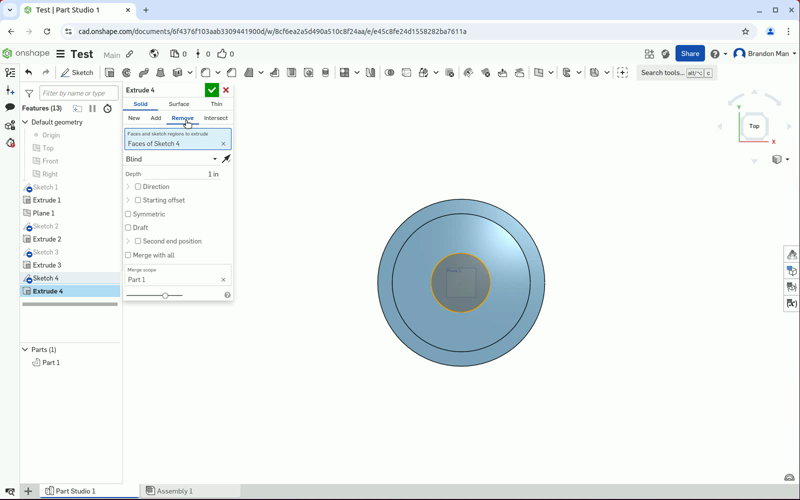
key(tab, 4)
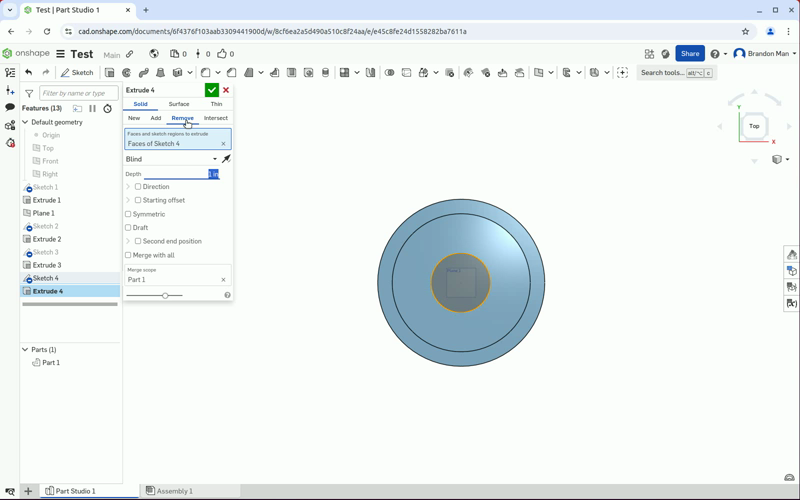
text(30.811)
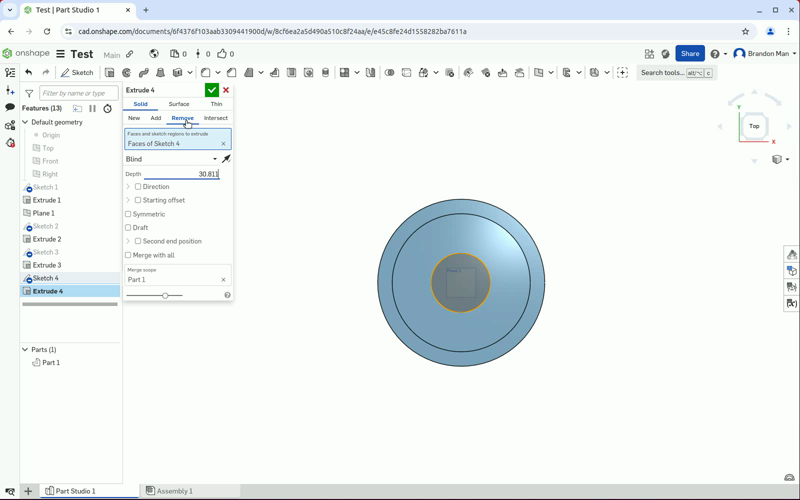
key(tab, 6)
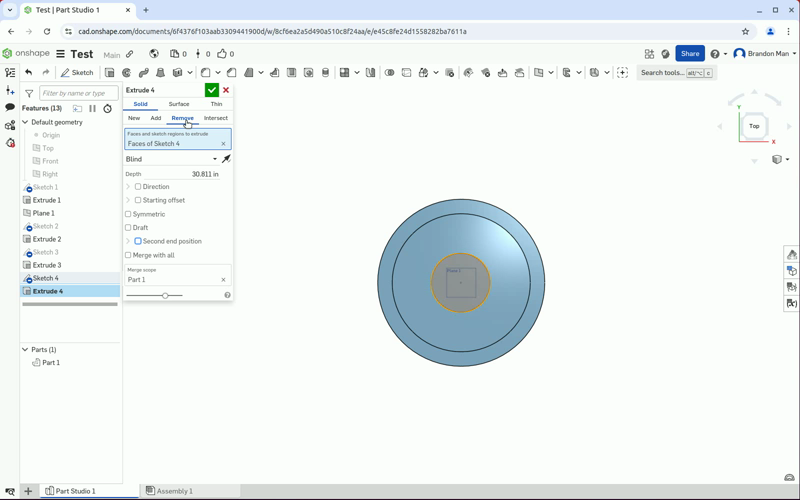
key(space)
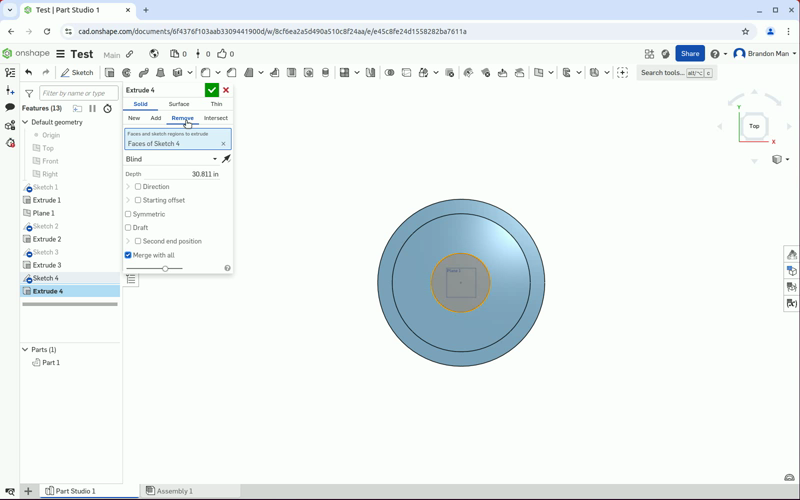
key(enter)
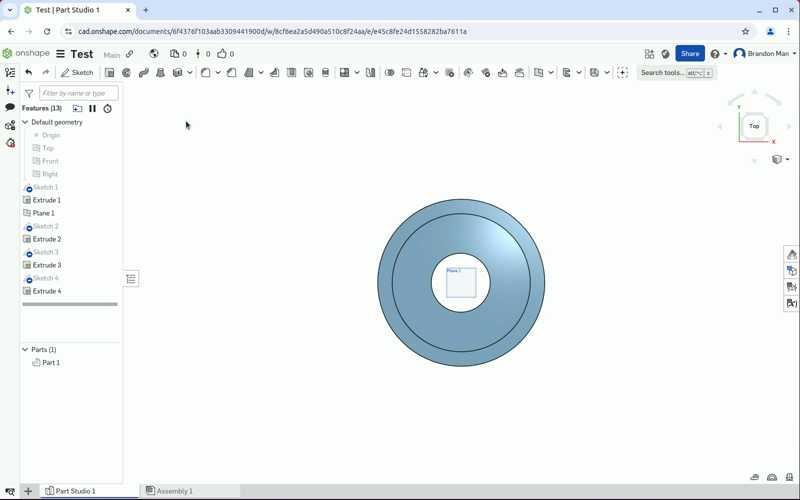
key(shift+h)
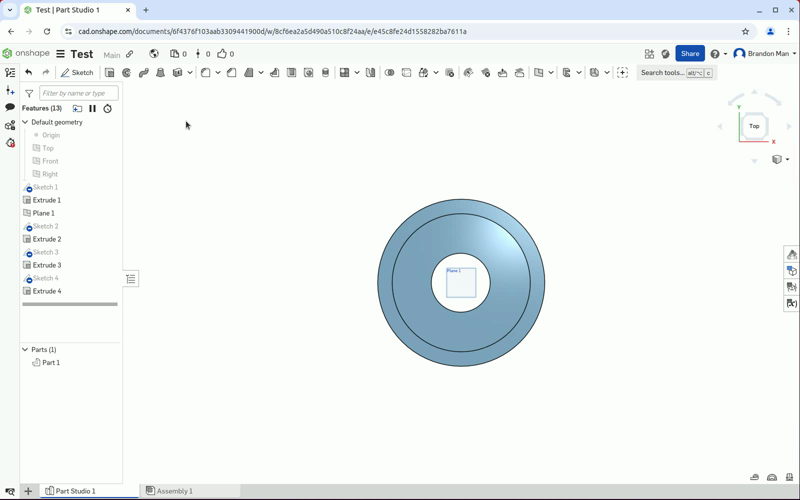
key(shift+h)
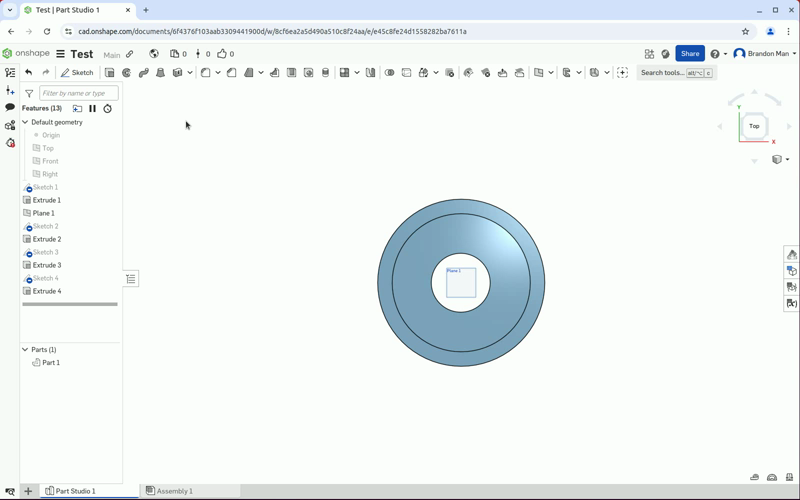
key(shift+7)
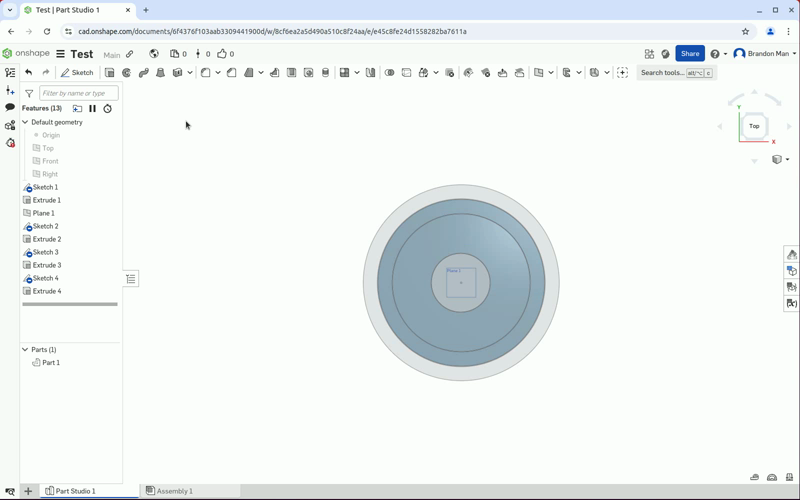
key(up, 3)
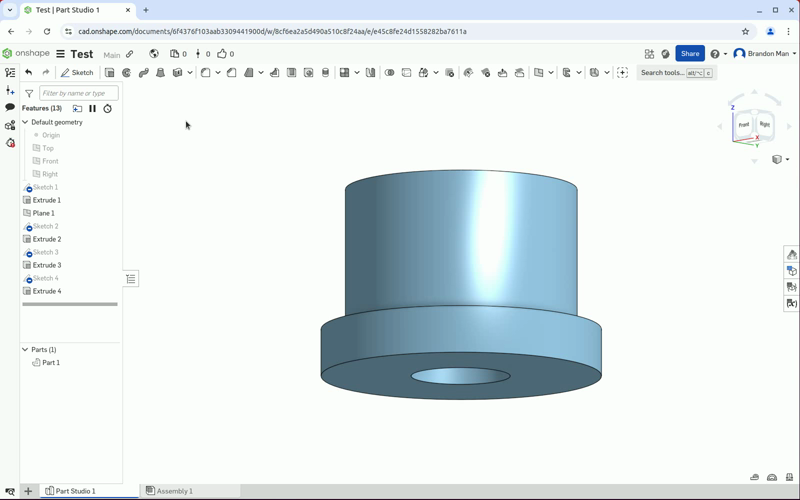
key(left, 3)
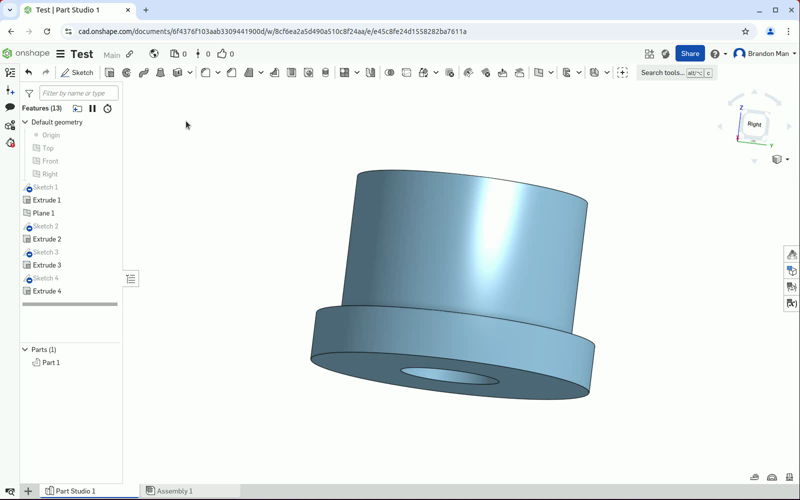
key(right, 3)
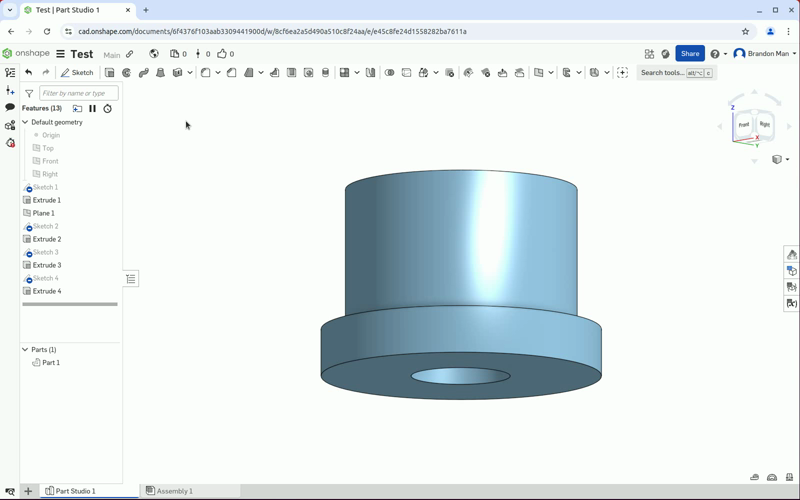
key(down, 3)
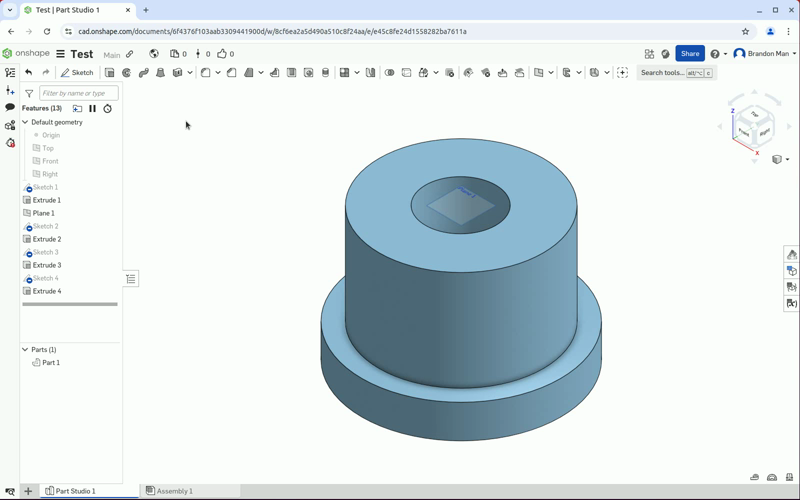
mouse_move(73, 189)
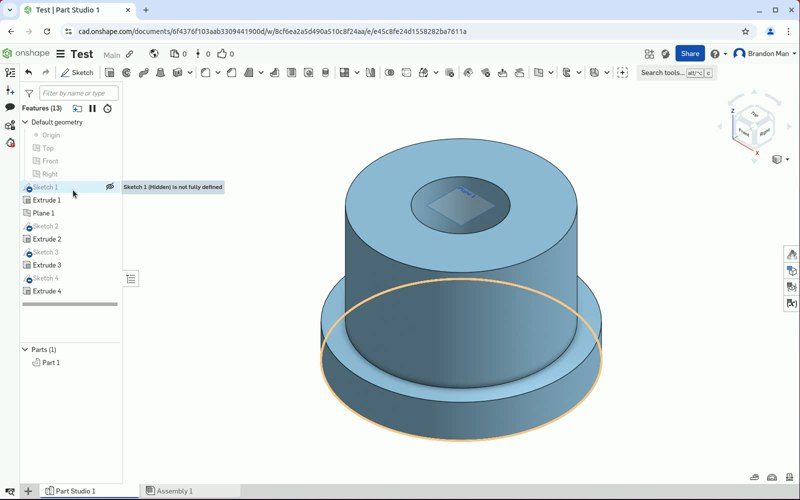
click(73, 189)